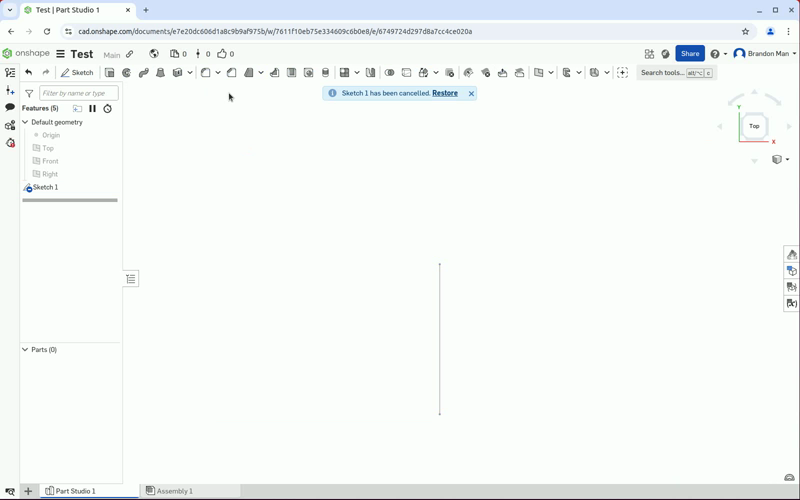
key(shift+h)
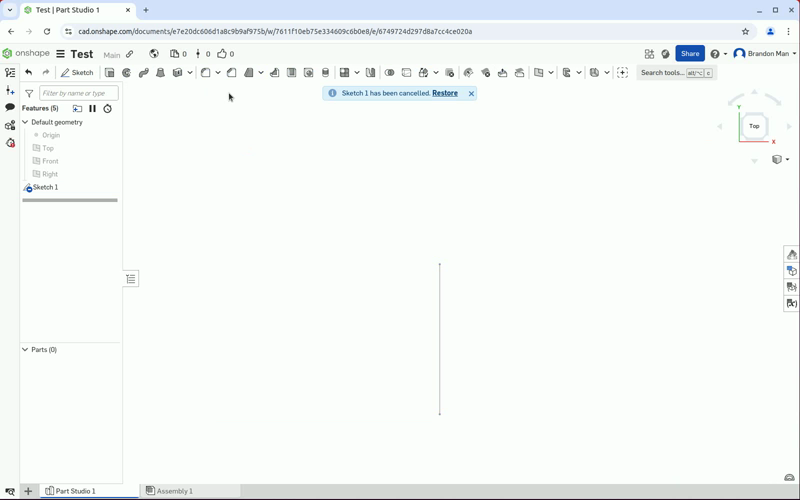
key(shift+s)
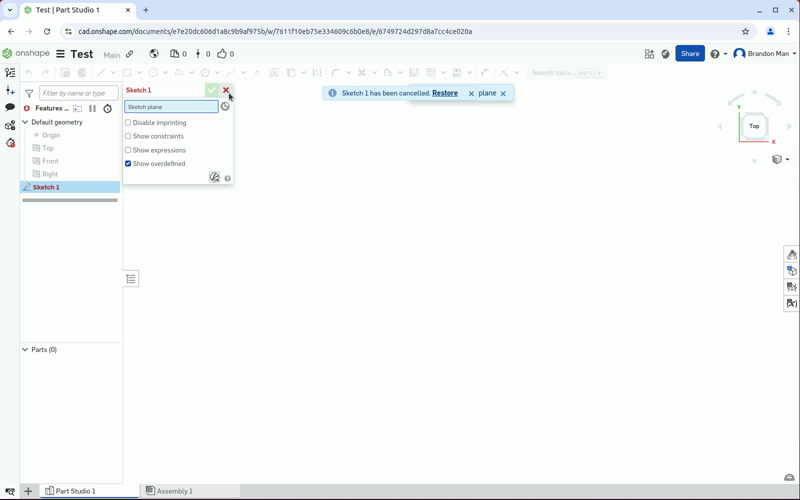
mouse_move(73, 150)
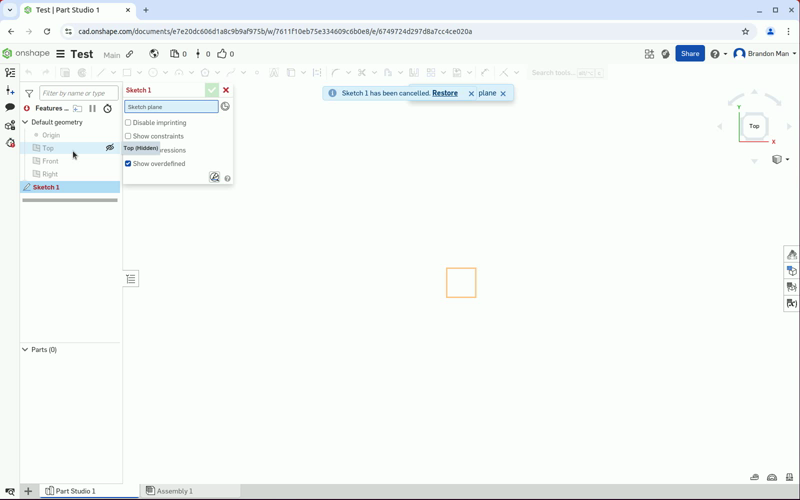
click(73, 150)
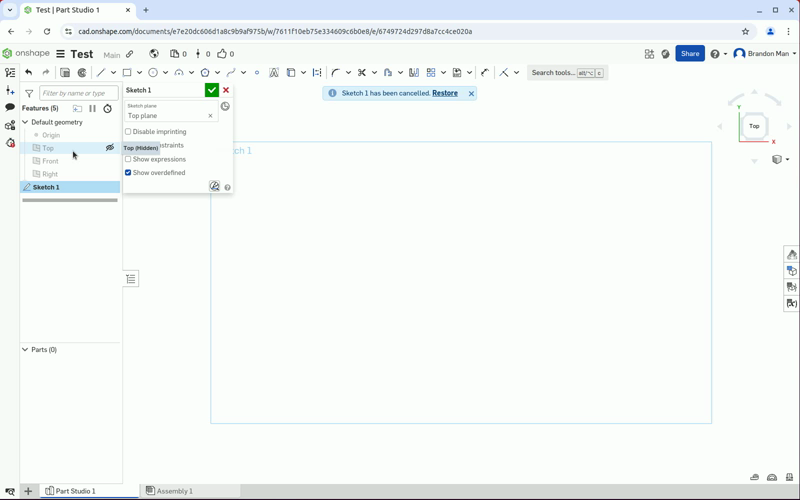
mouse_move(73, 352)
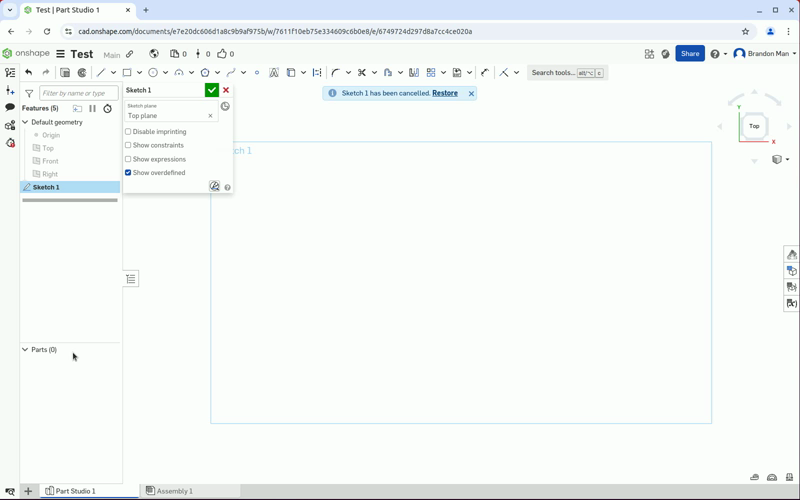
key(y)
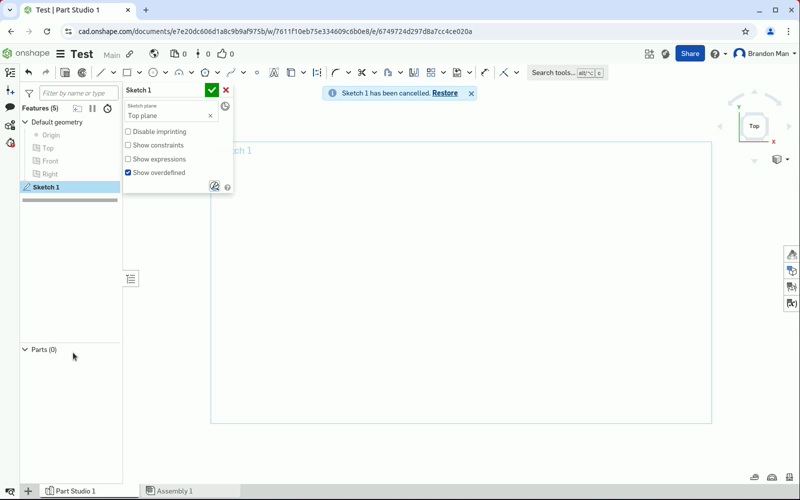
key(l)
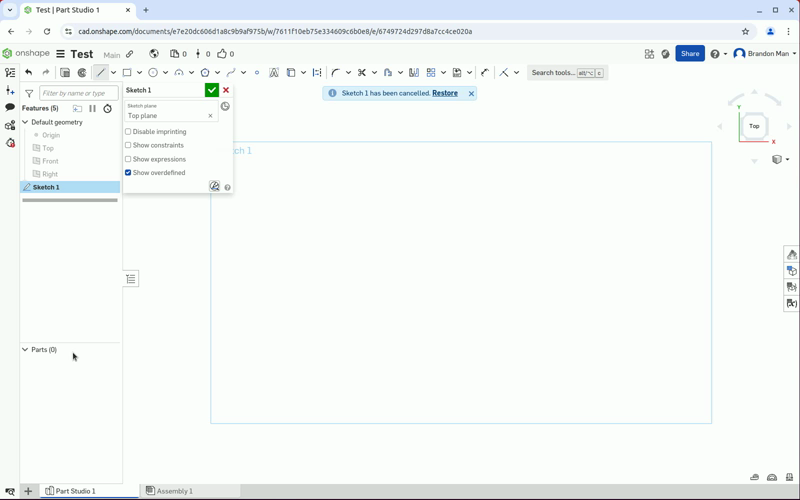
key_down(shift)
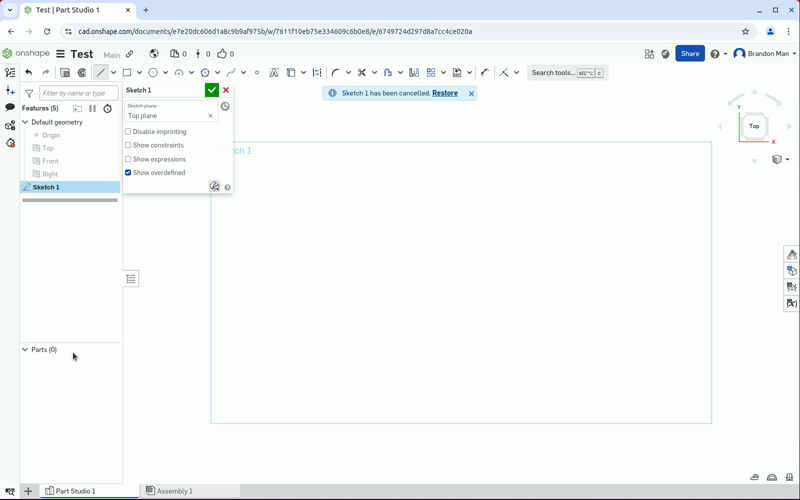
mouse_move(348, 298)
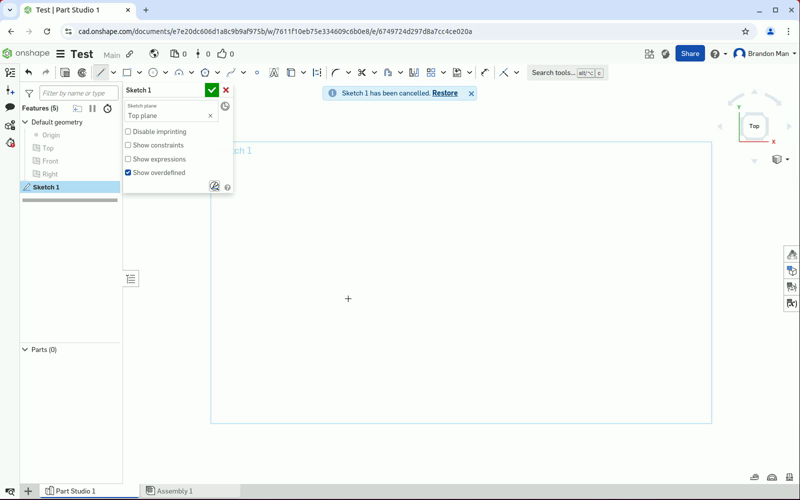
click(348, 298)
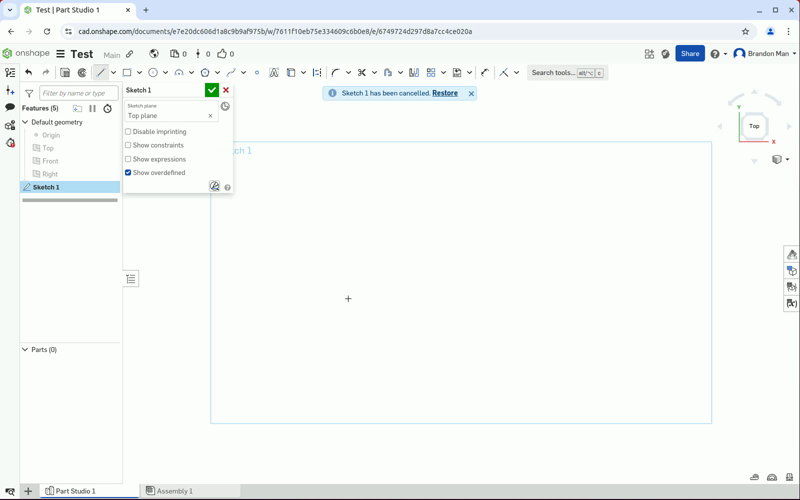
key_up(shift)
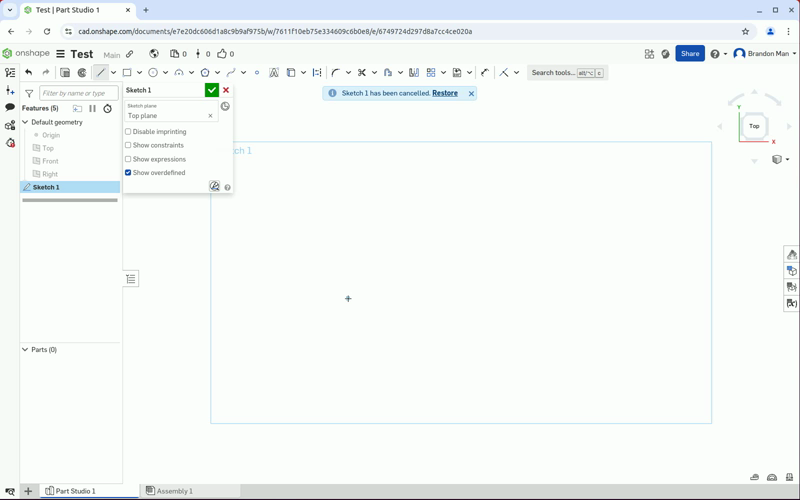
key_down(shift)
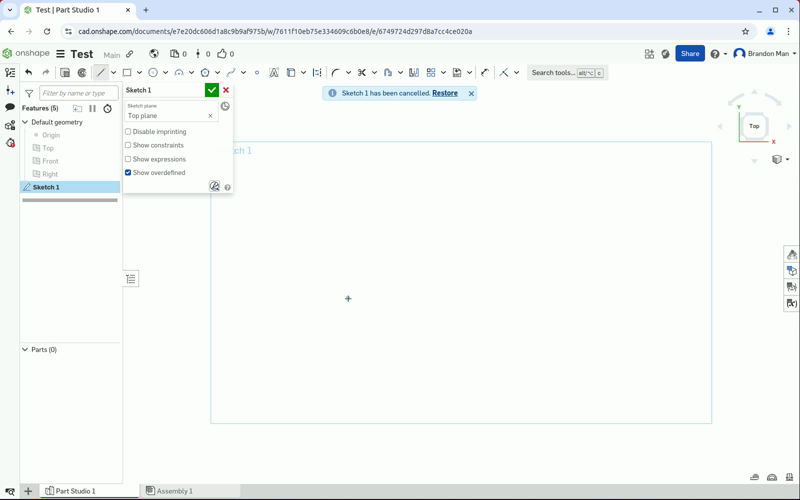
mouse_move(522, 298)
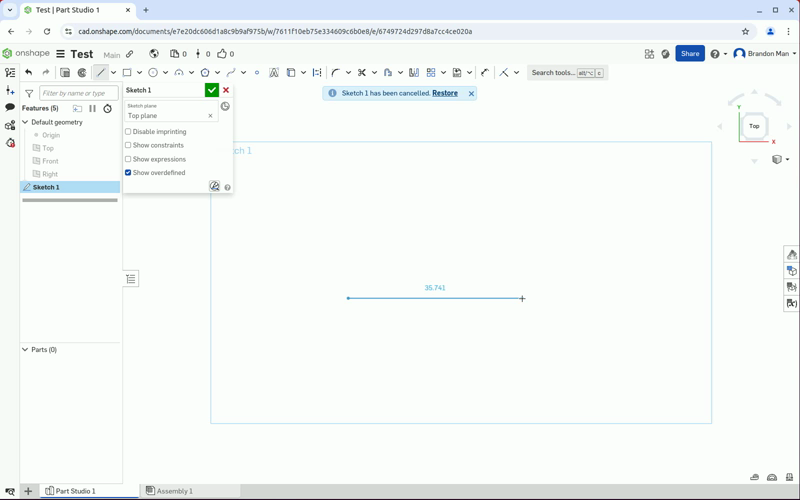
click(522, 298)
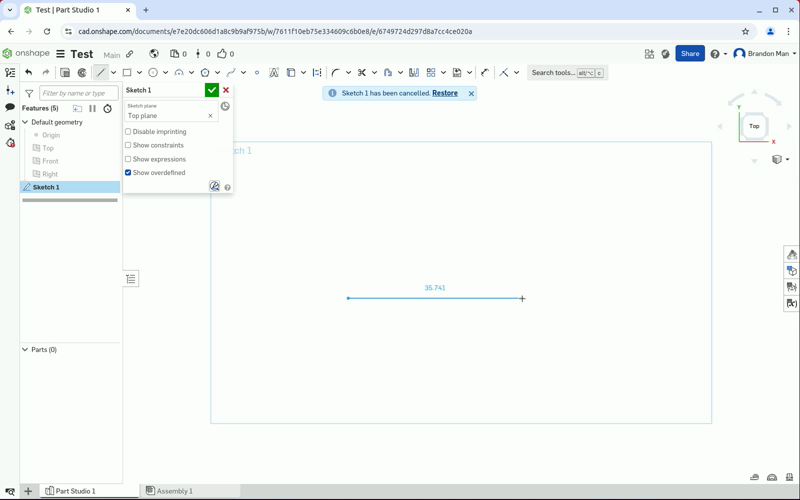
key_up(shift)
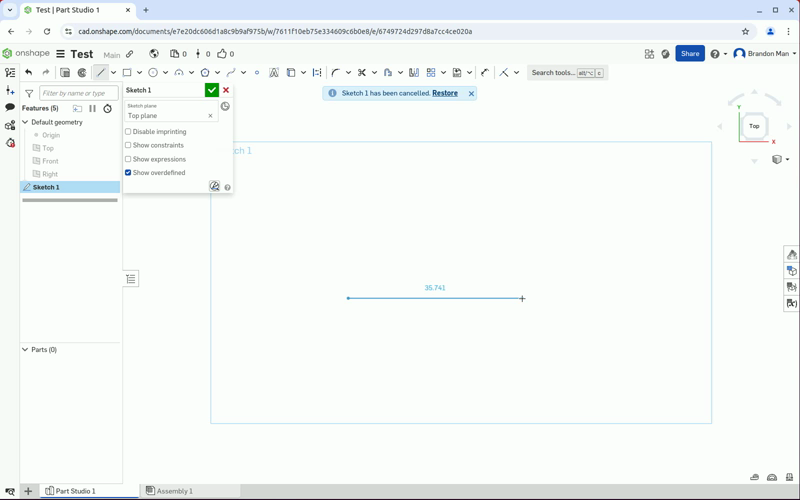
key_down(shift)
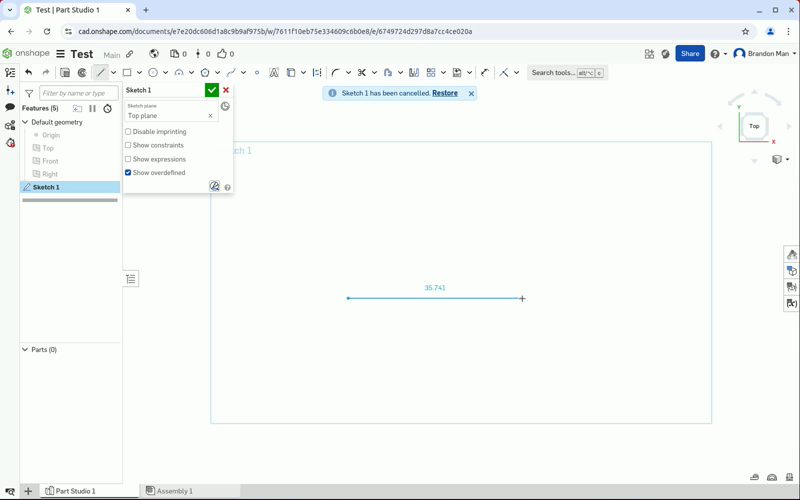
mouse_move(522, 212)
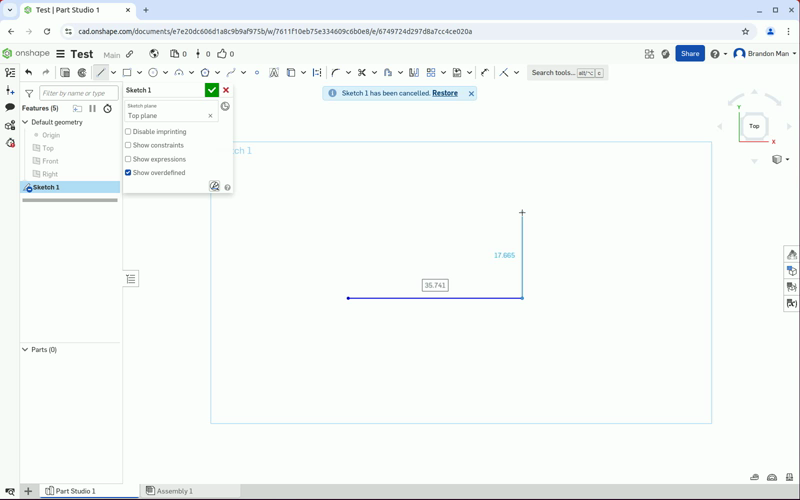
click(522, 212)
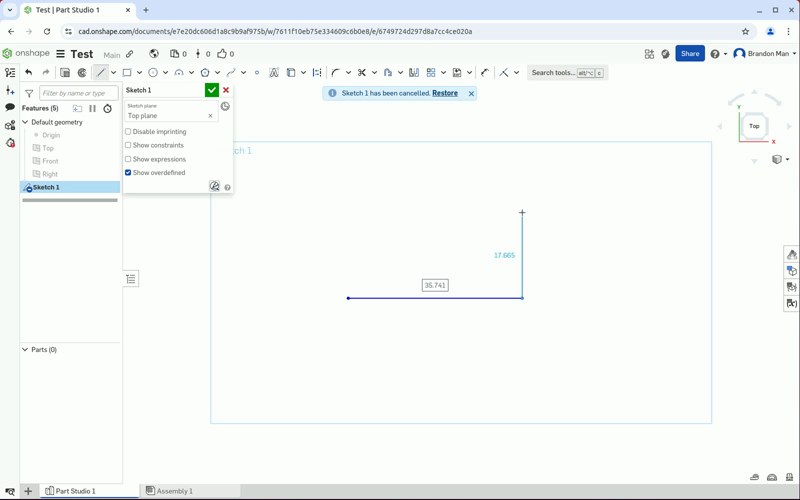
key_up(shift)
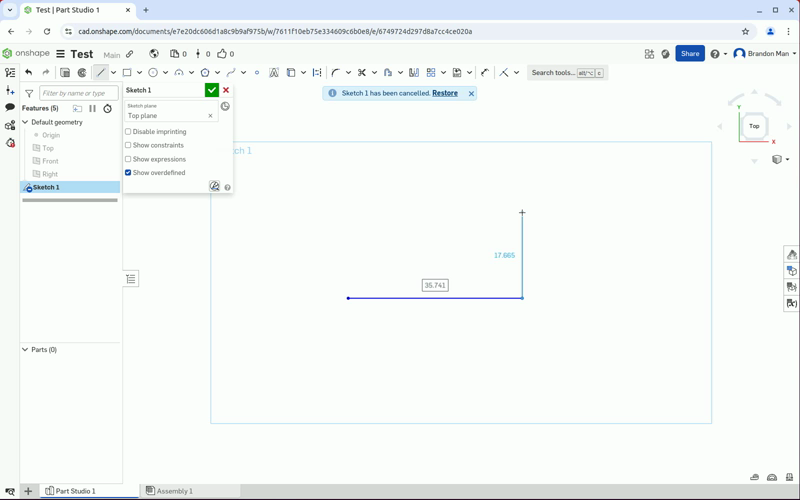
key_down(shift)
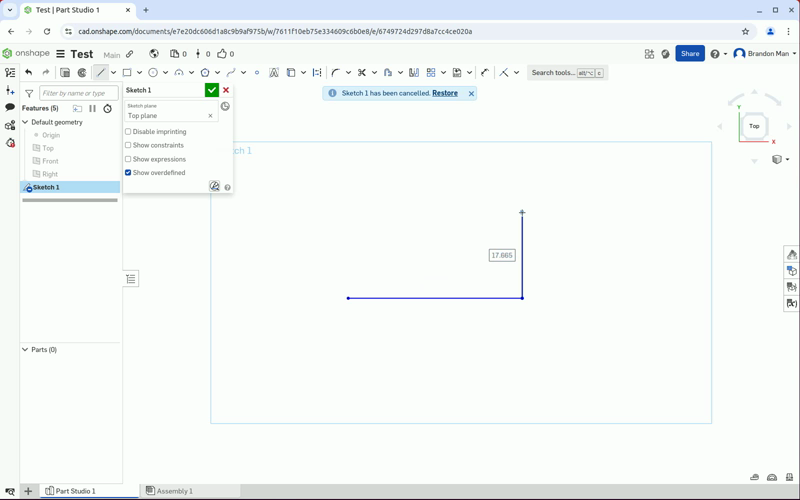
mouse_move(348, 212)
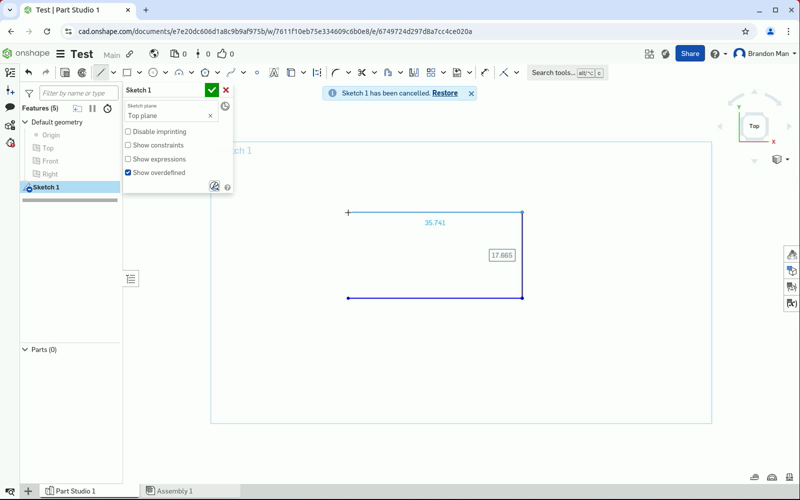
click(348, 212)
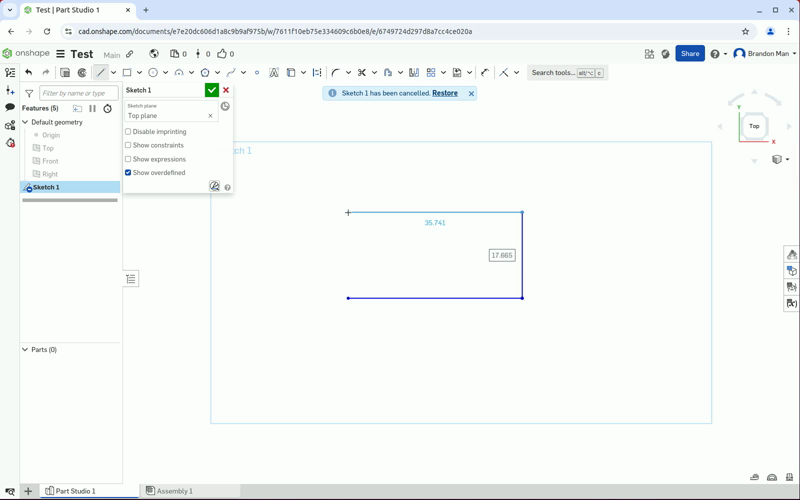
key_up(shift)
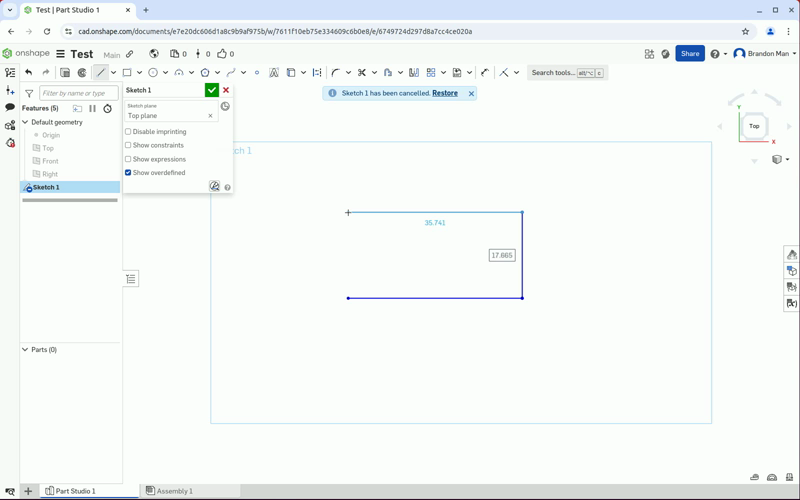
key_down(shift)
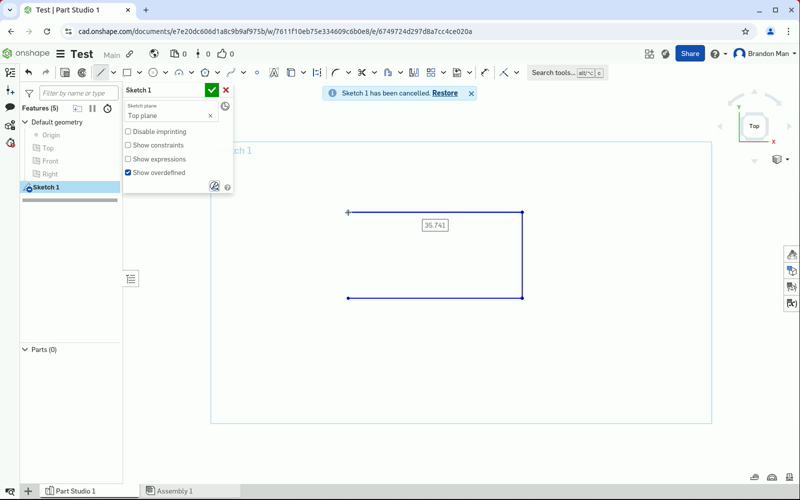
mouse_move(348, 298)
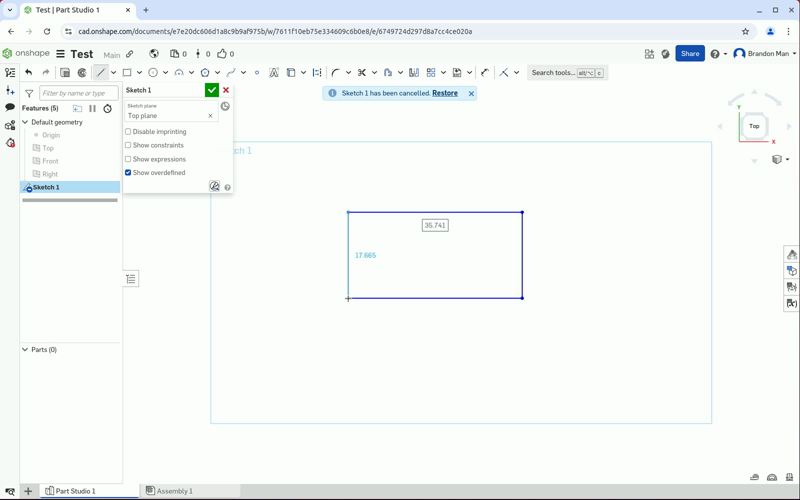
key_up(shift)
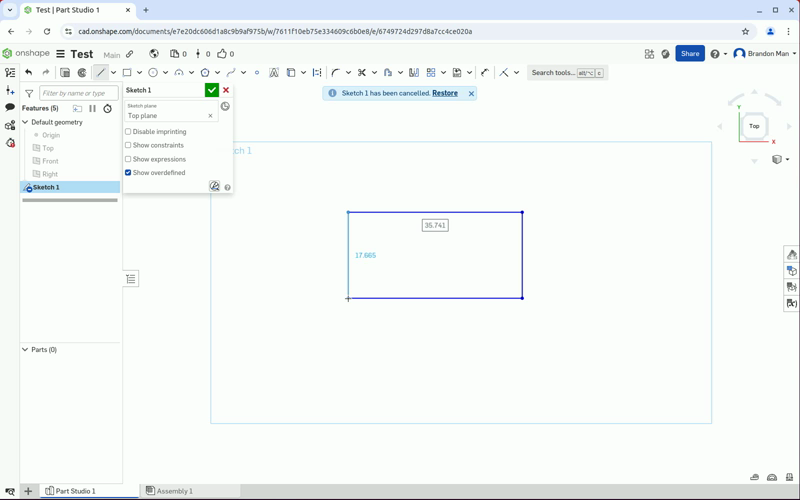
click(348, 298)
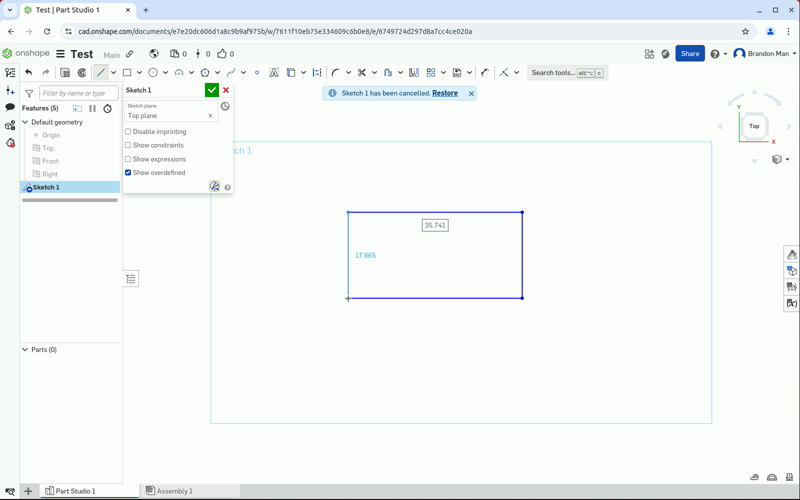
key(esc)
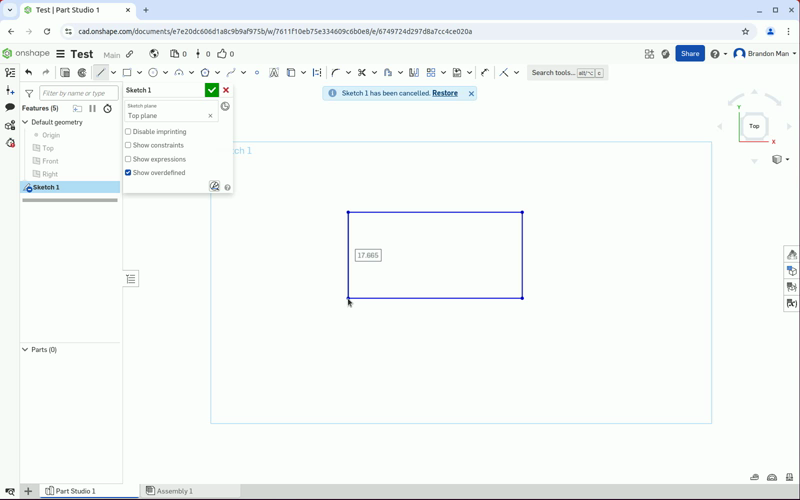
mouse_move(450, 254)
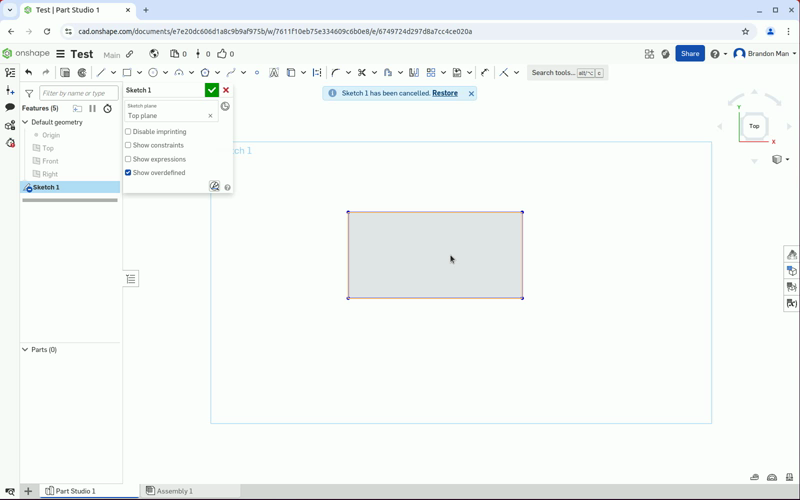
click(450, 254)
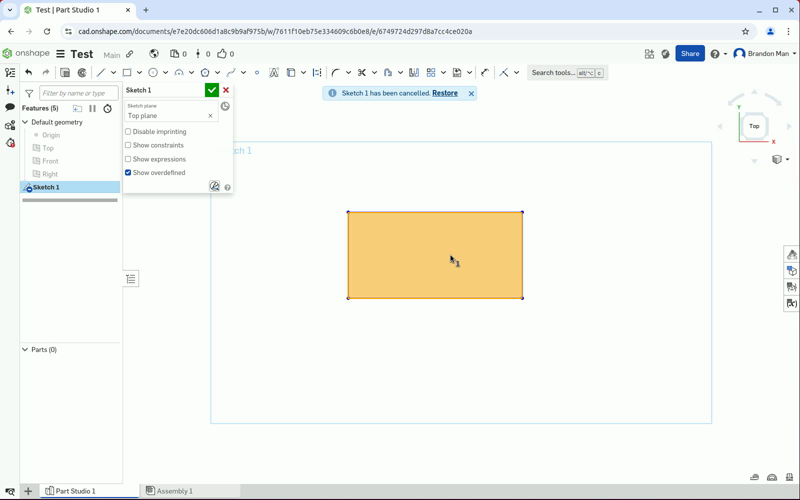
mouse_move(73, 352)
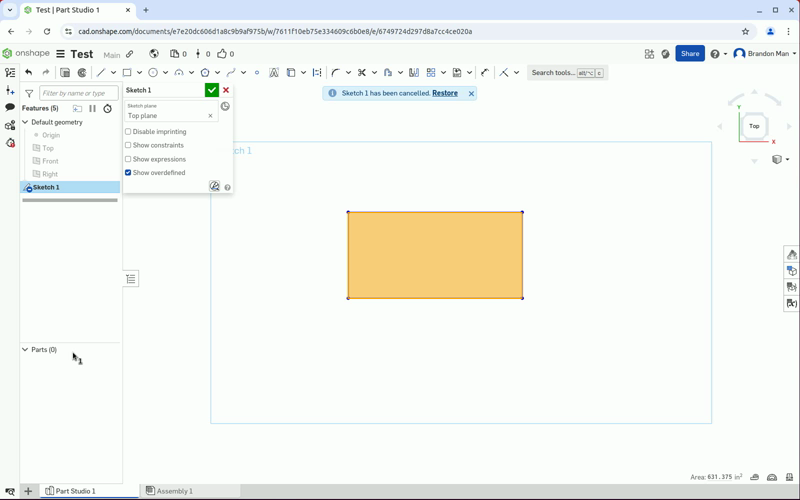
key(shift+y)
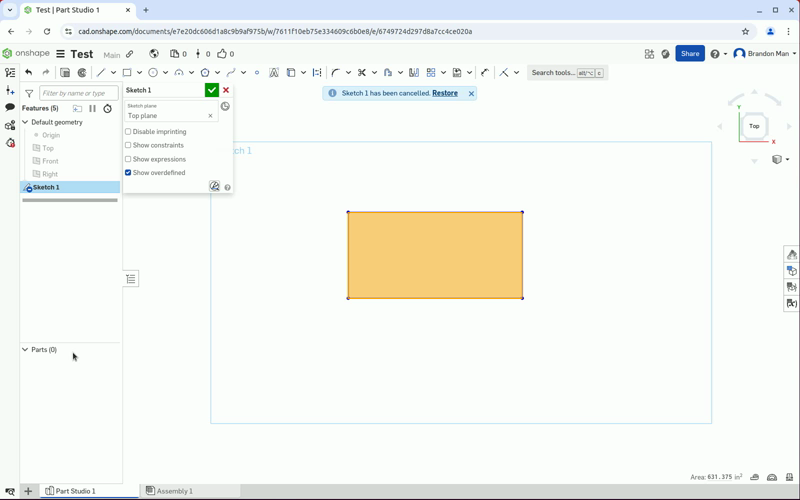
key(shift+e)
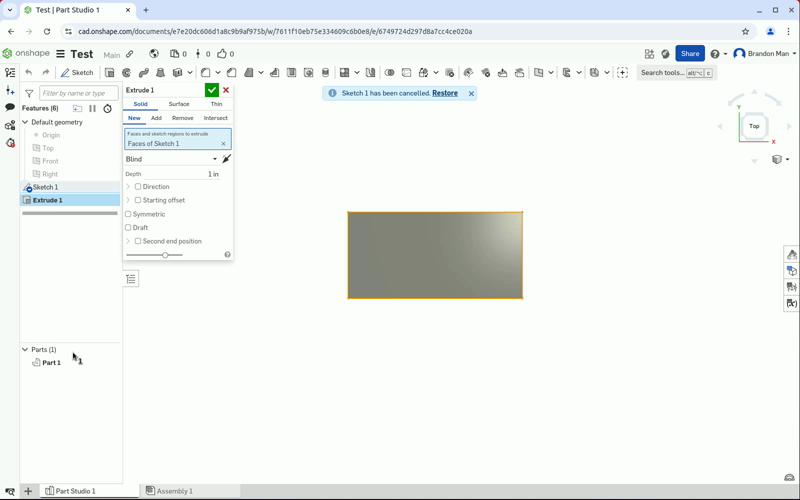
mouse_move(143, 106)
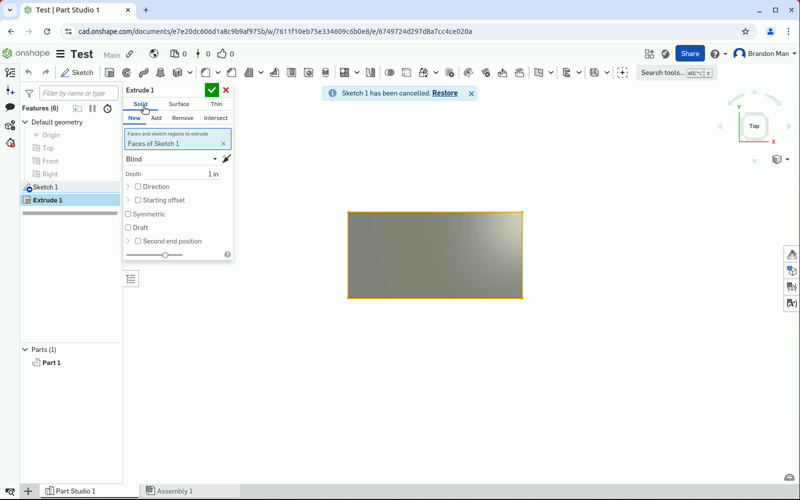
click(143, 106)
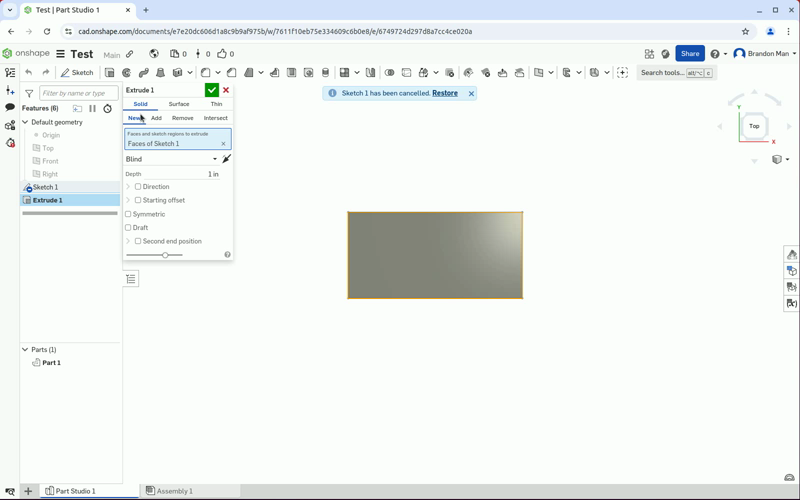
mouse_move(137, 120)
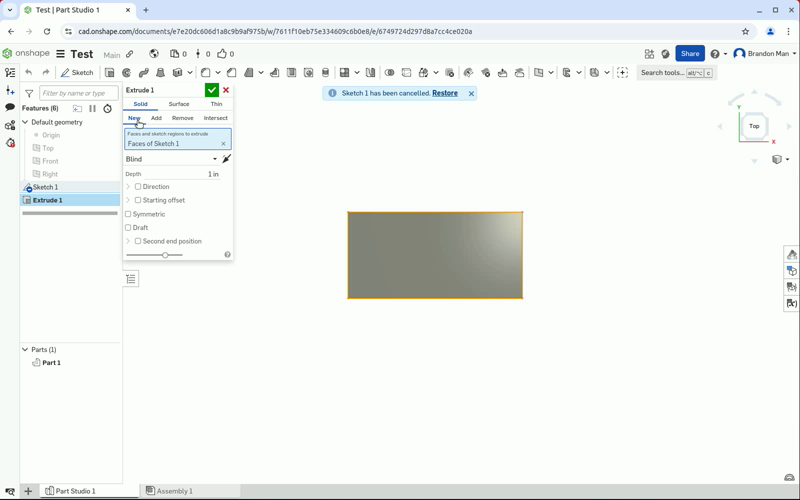
click(137, 120)
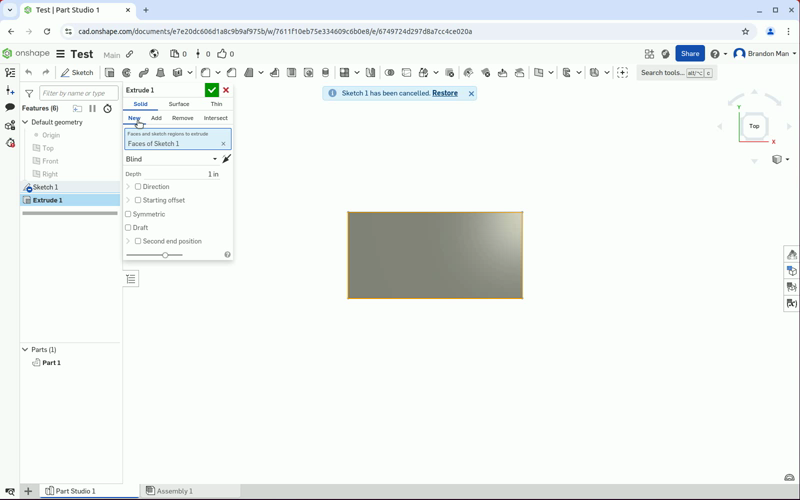
key(tab, 4)
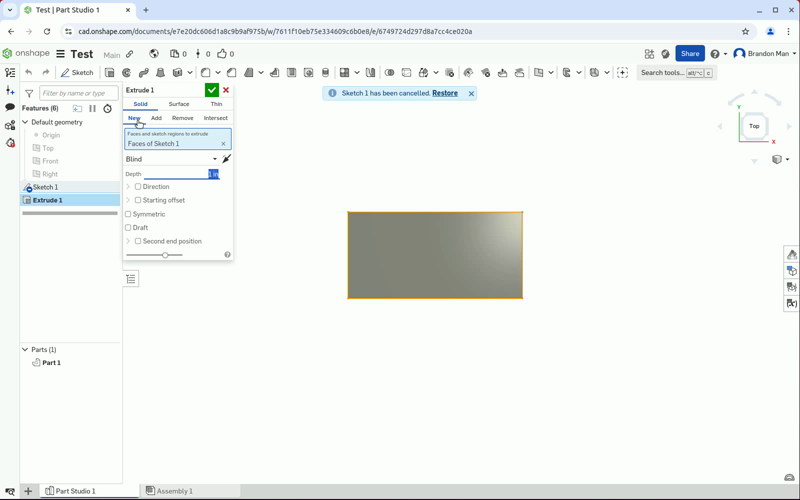
text(8.906)
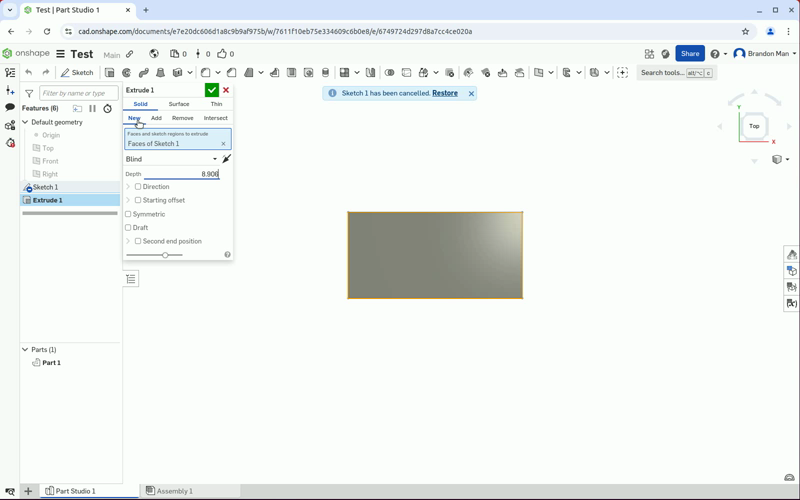
key(enter)
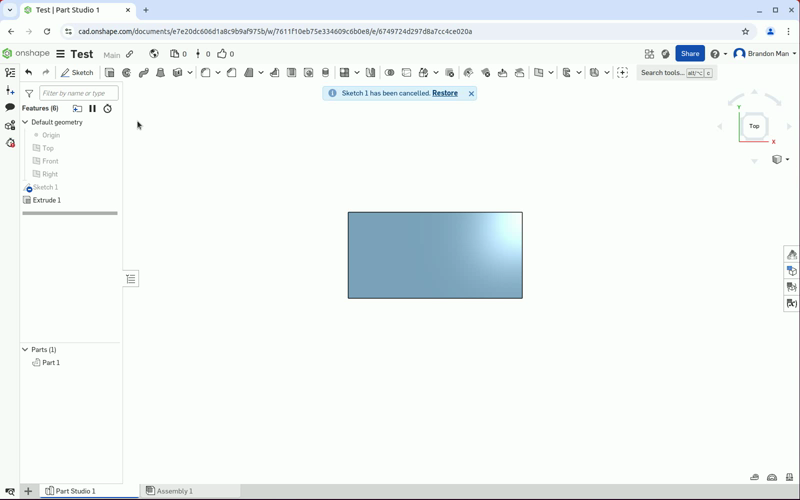
key(shift+h)
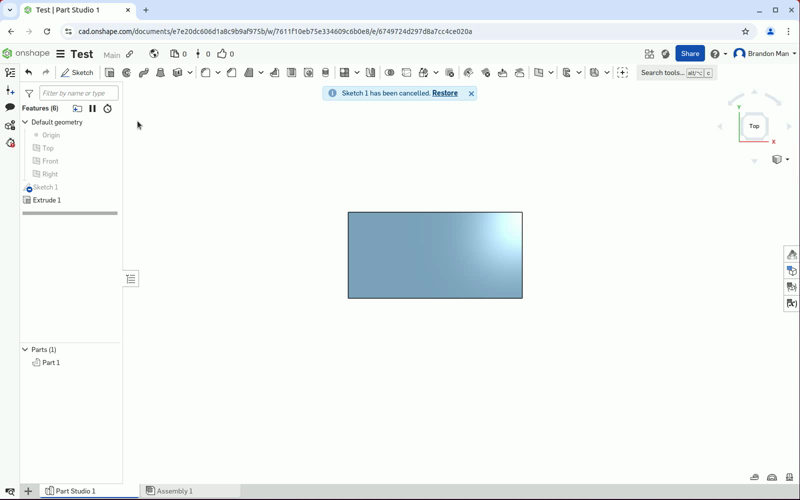
key(shift+h)
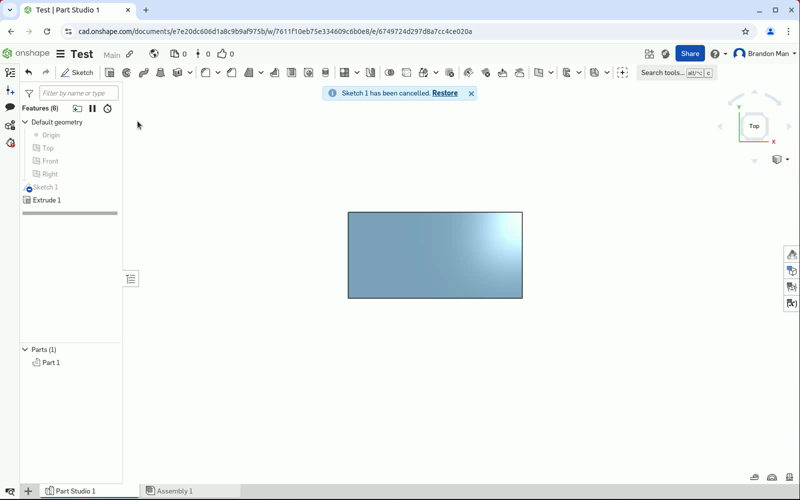
mouse_move(73, 189)
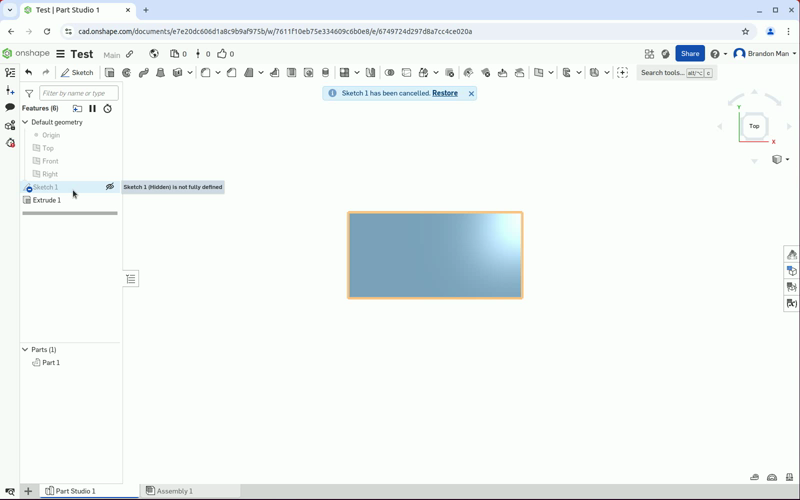
click(73, 189)
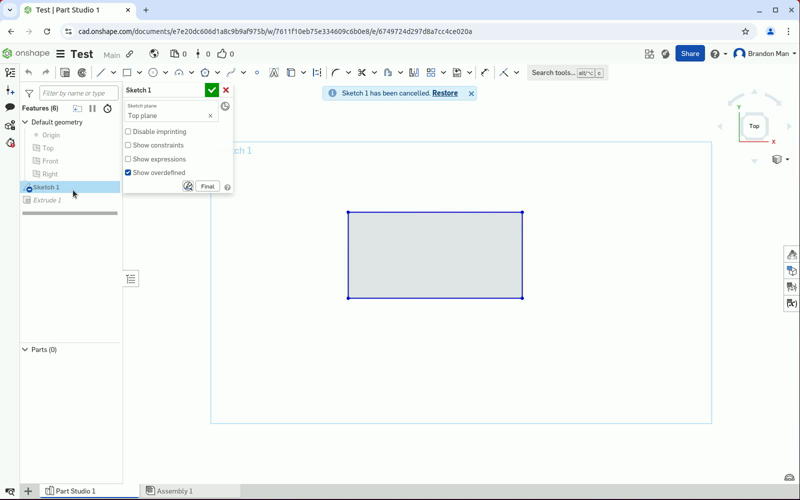
mouse_move(229, 92)
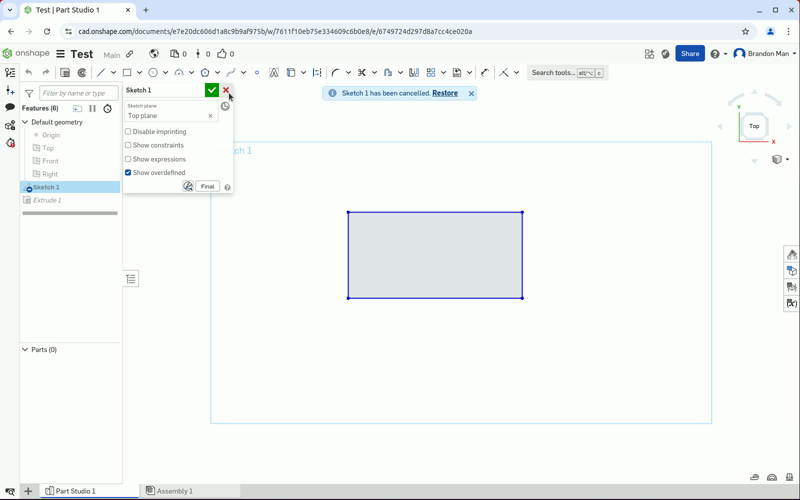
click(229, 92)
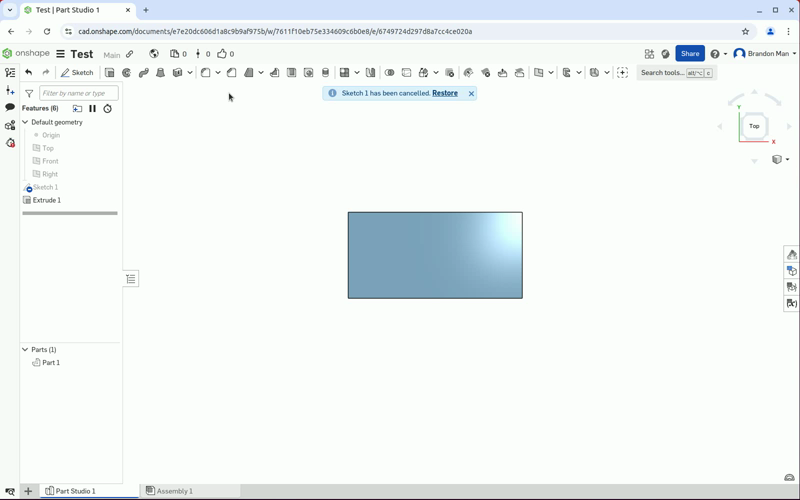
mouse_move(541, 75)
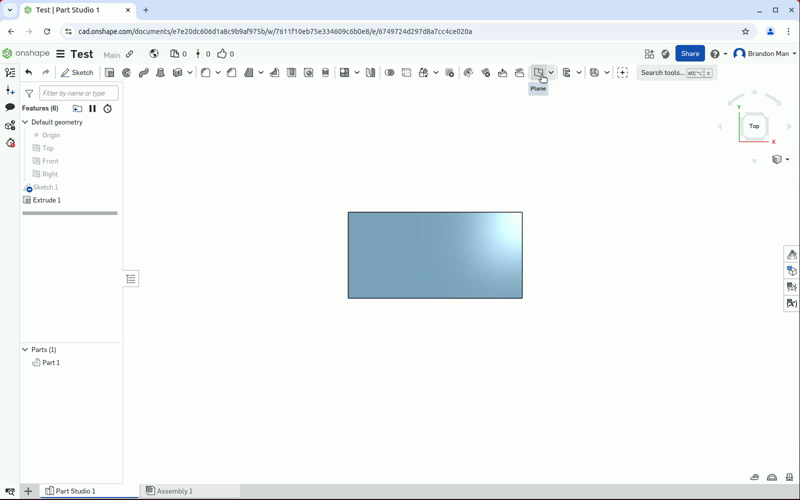
click(541, 75)
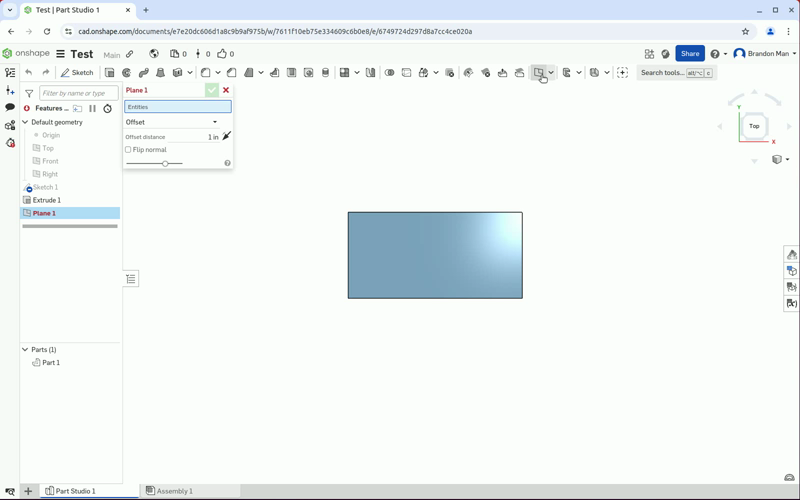
mouse_move(73, 150)
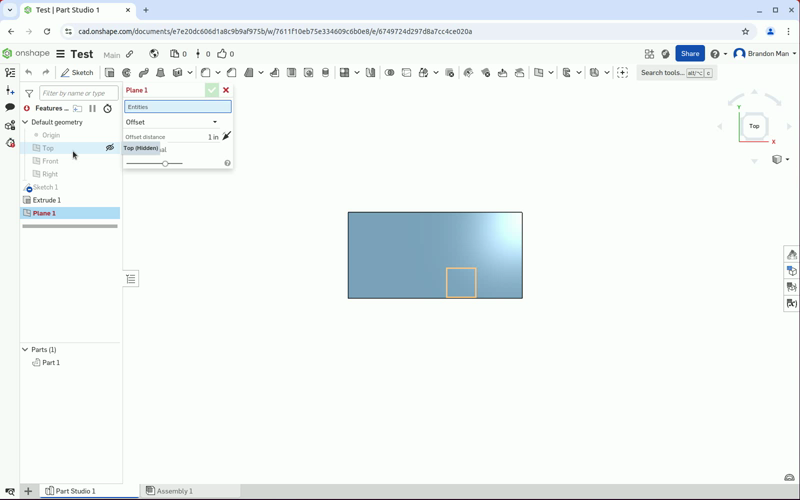
click(73, 150)
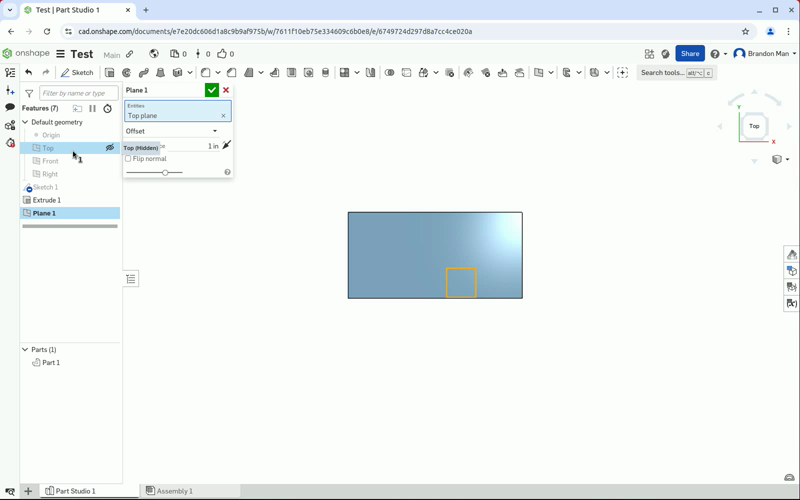
key(tab, 2)
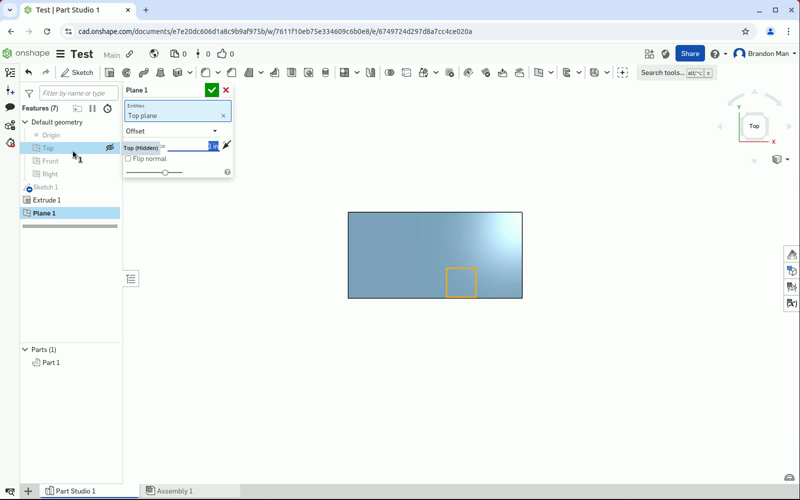
text(8.904)
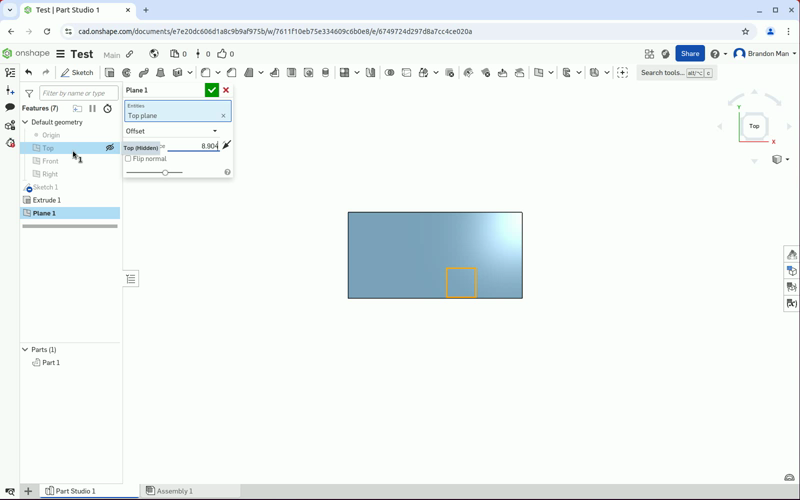
key(enter, 2)
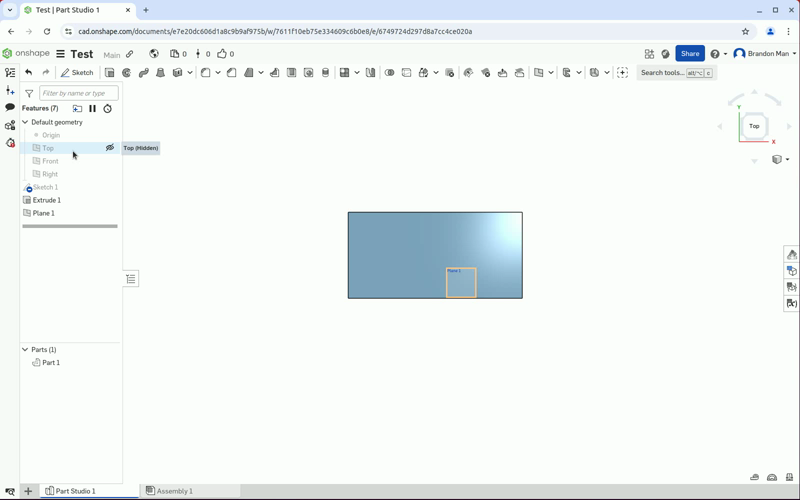
key(shift+s)
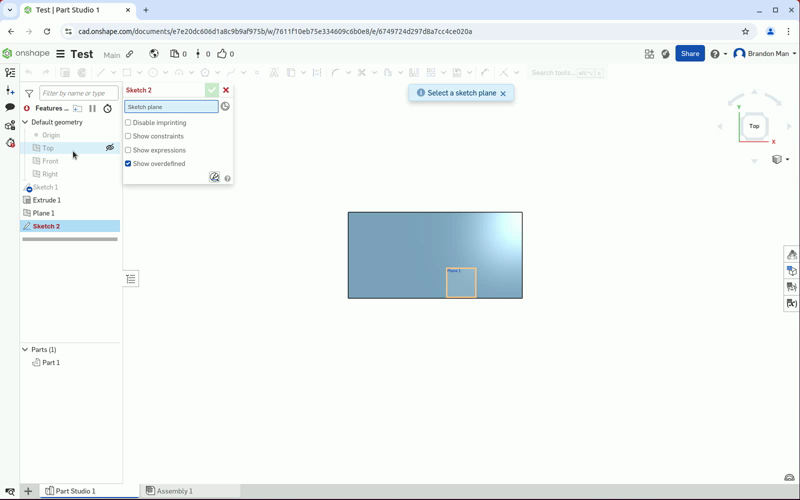
mouse_move(73, 215)
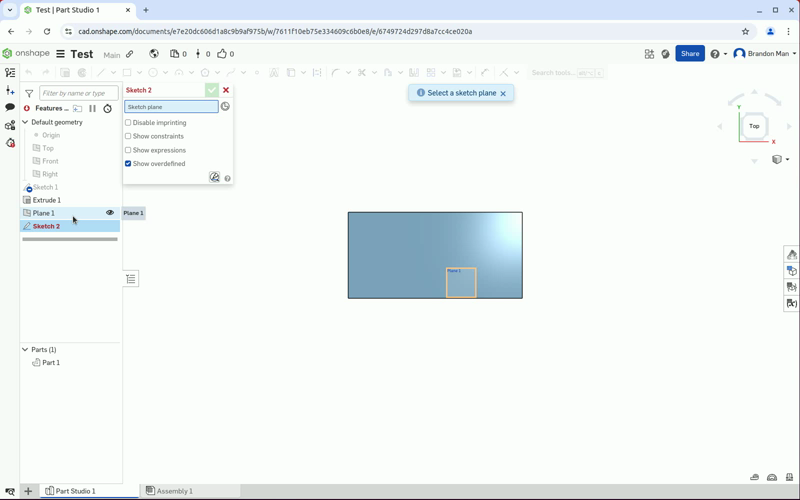
click(73, 215)
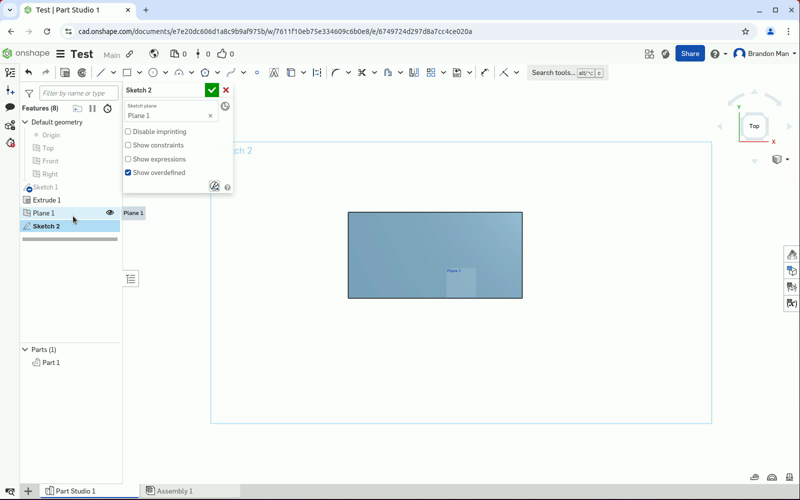
mouse_move(73, 352)
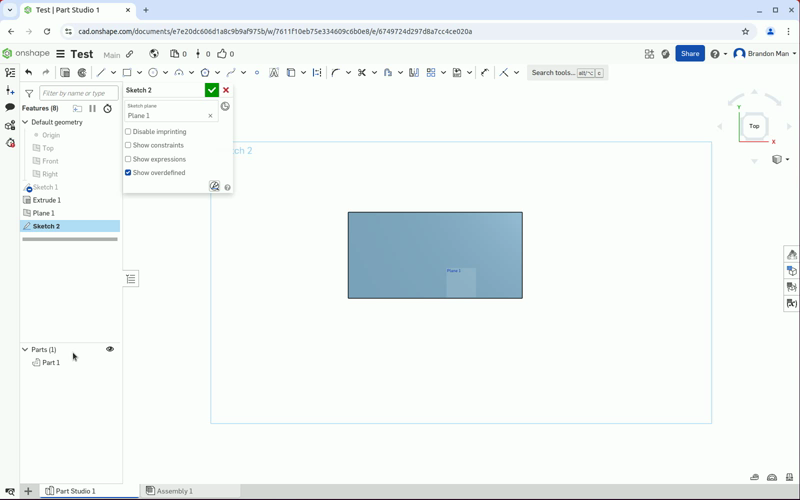
key(y)
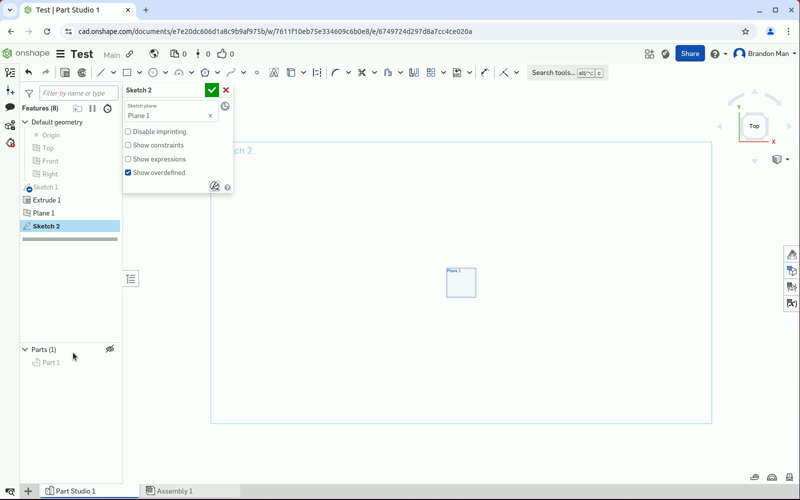
key(l)
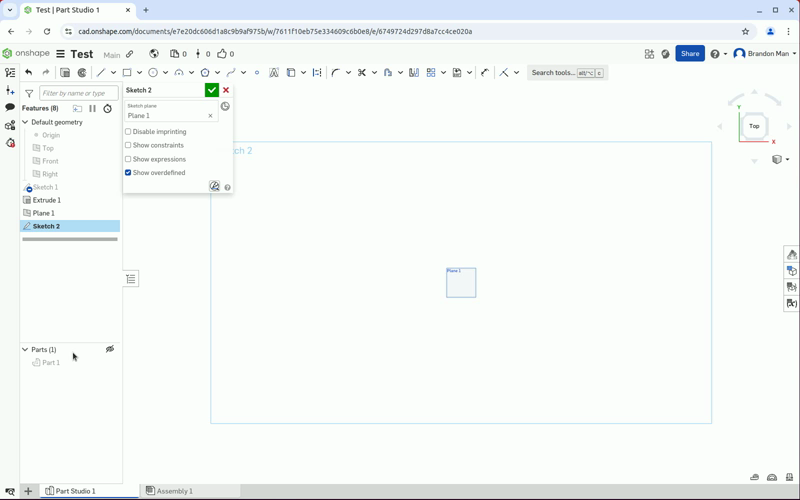
key_down(shift)
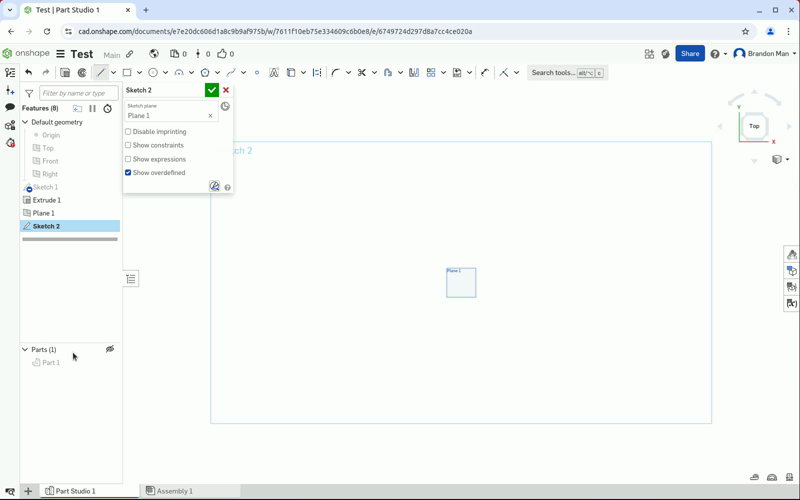
mouse_move(405, 261)
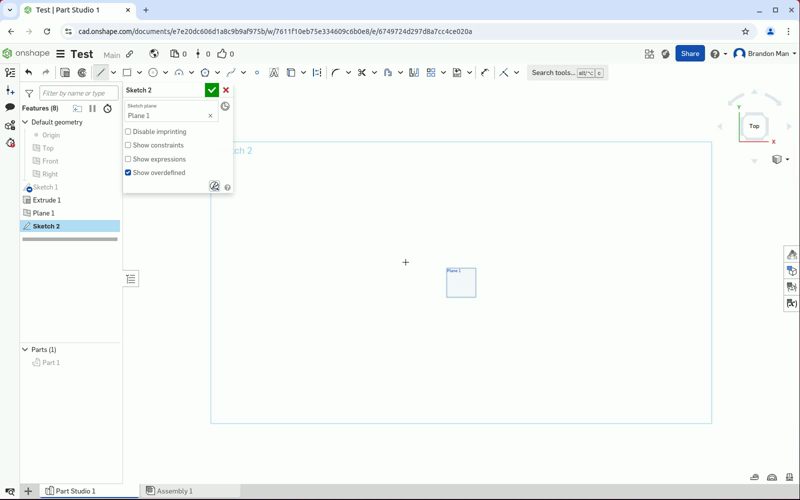
click(405, 261)
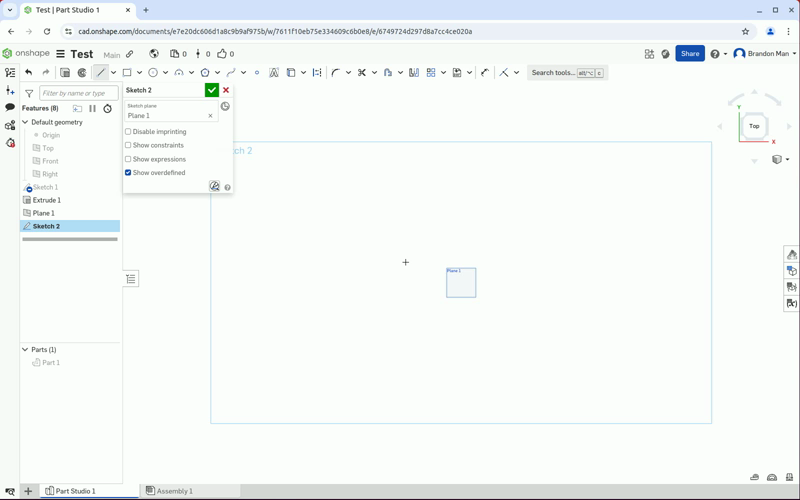
key_up(shift)
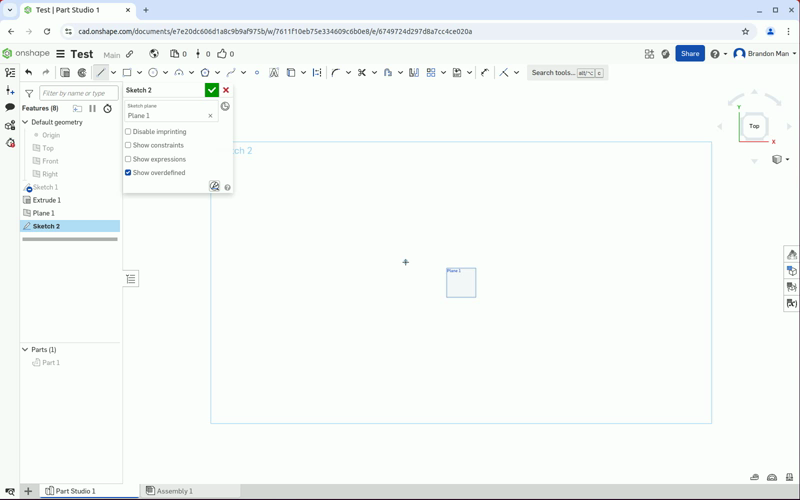
key_down(shift)
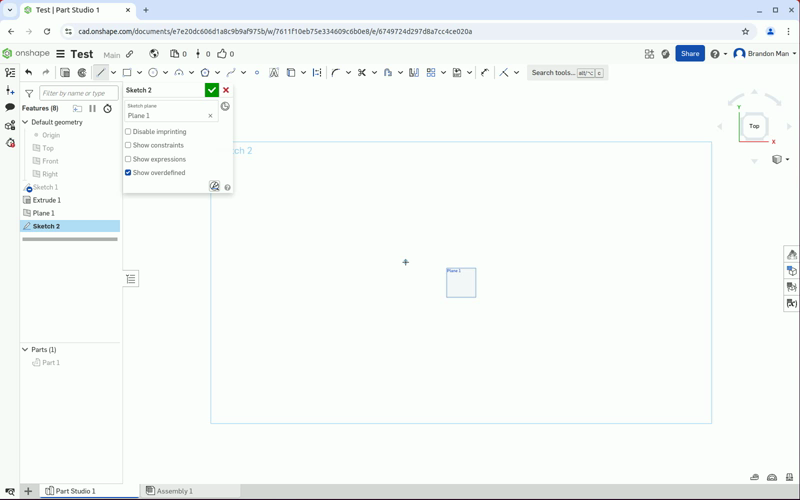
mouse_move(435, 261)
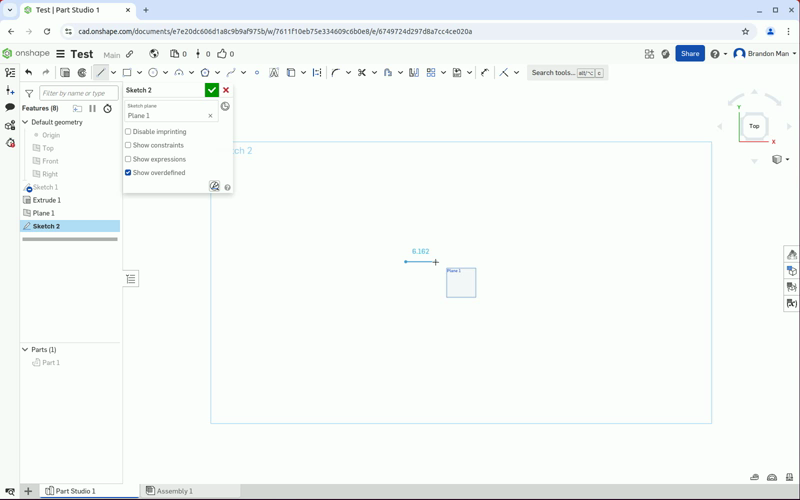
mouse_move(417, 275)
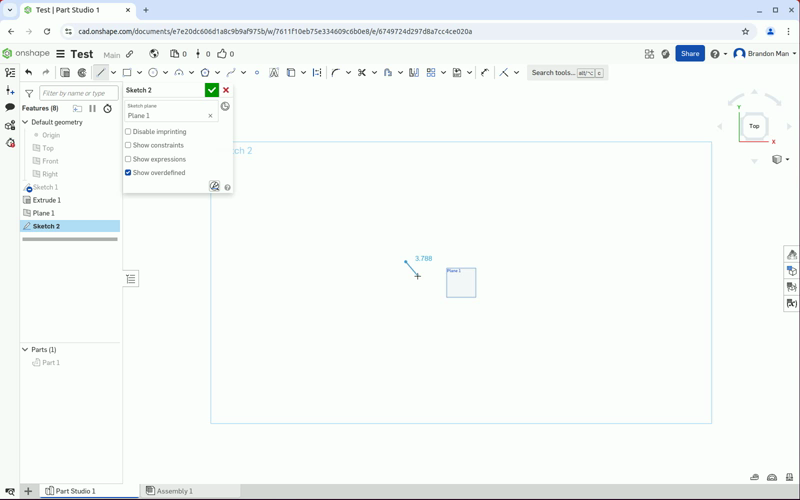
click(417, 275)
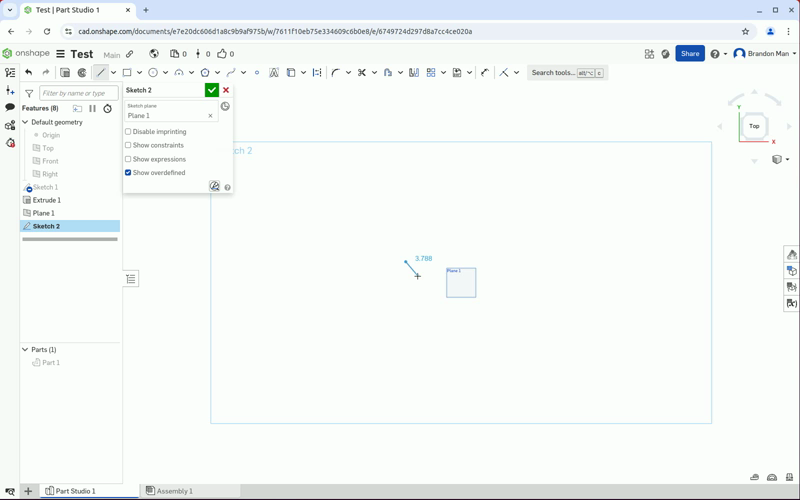
key_up(shift)
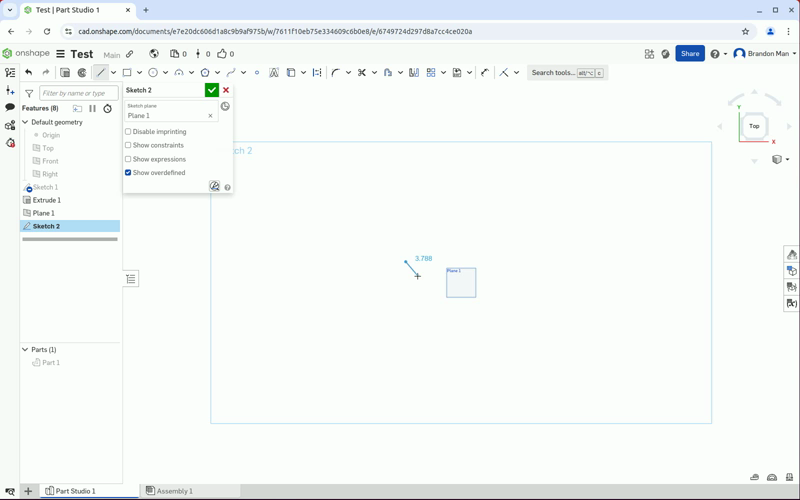
key_down(shift)
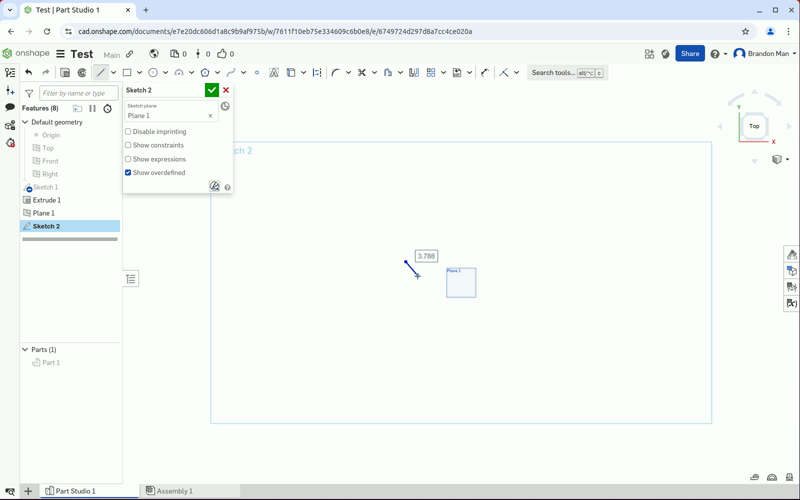
mouse_move(447, 275)
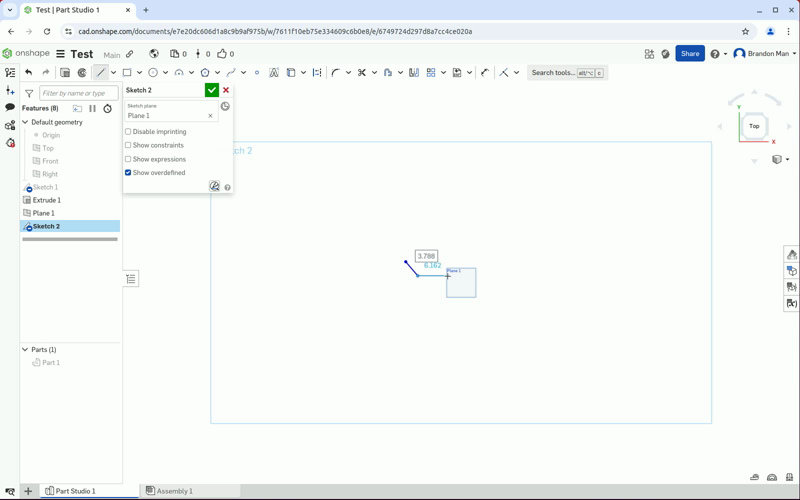
mouse_move(435, 278)
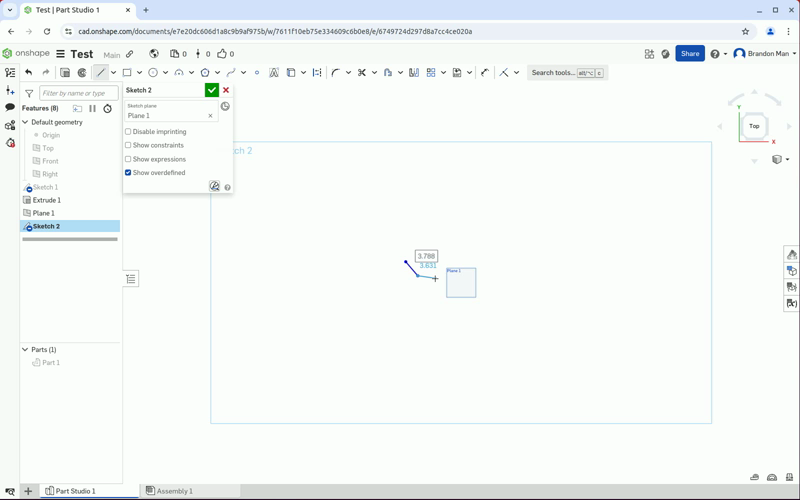
click(435, 278)
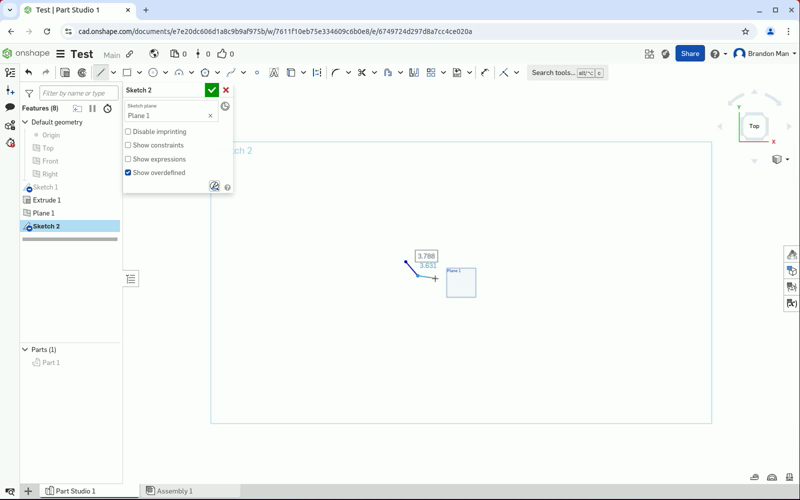
key_up(shift)
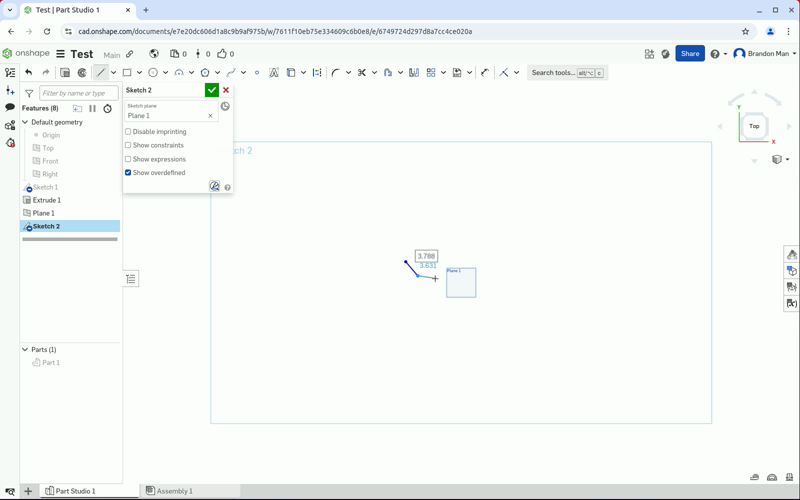
key_down(shift)
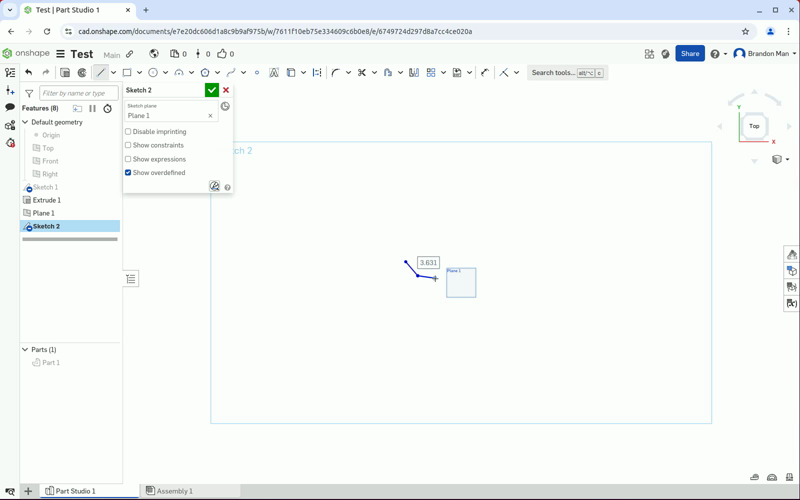
mouse_move(465, 278)
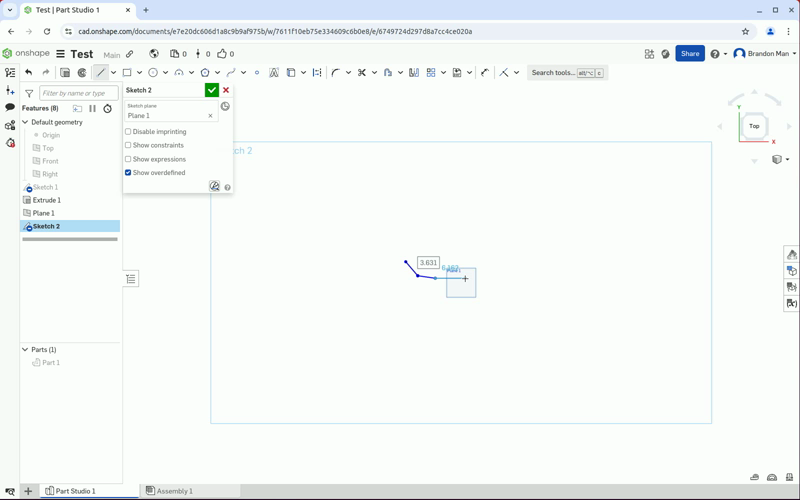
mouse_move(450, 269)
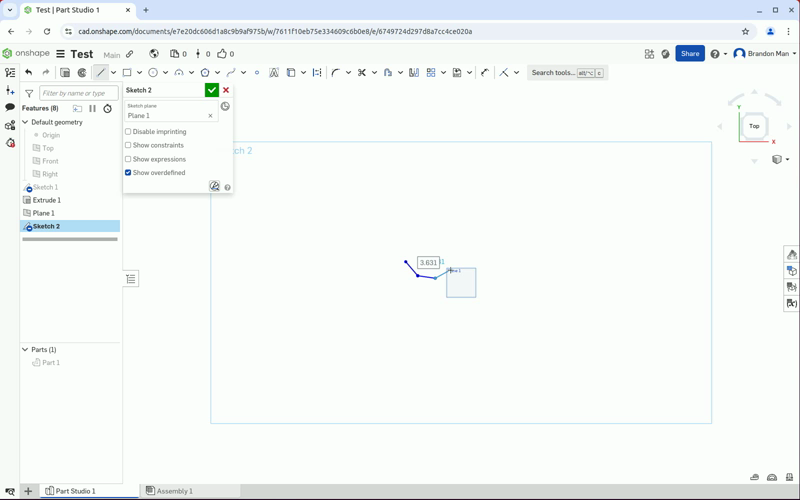
click(450, 269)
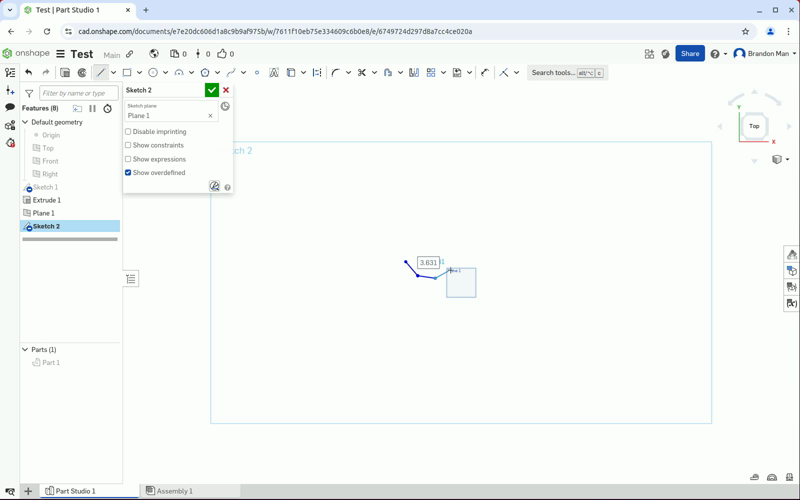
key_up(shift)
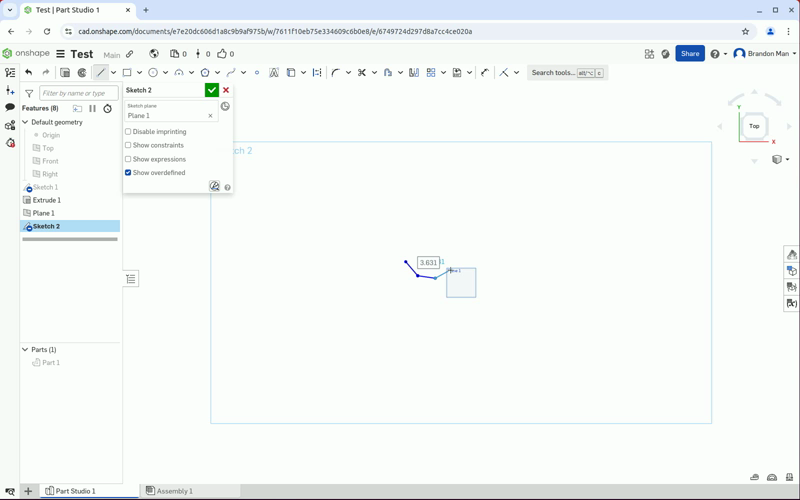
key_down(shift)
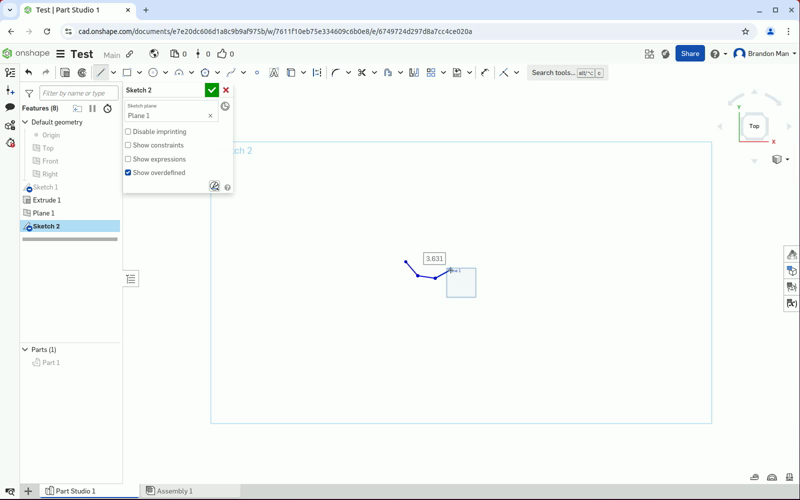
mouse_move(480, 269)
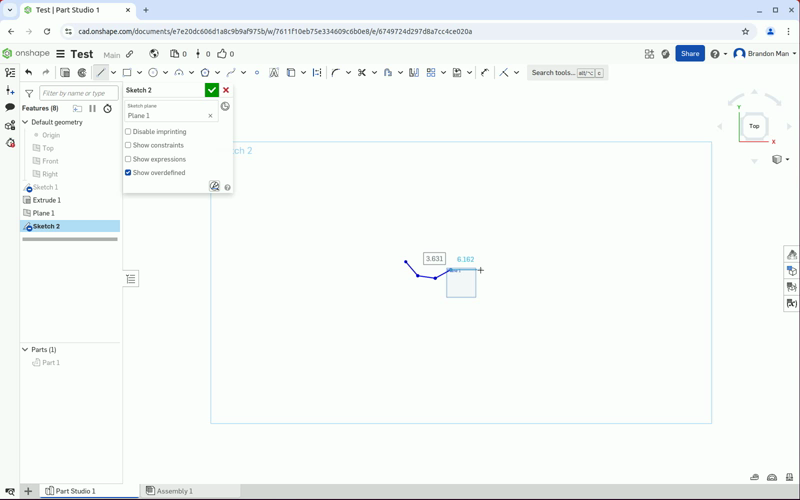
mouse_move(456, 252)
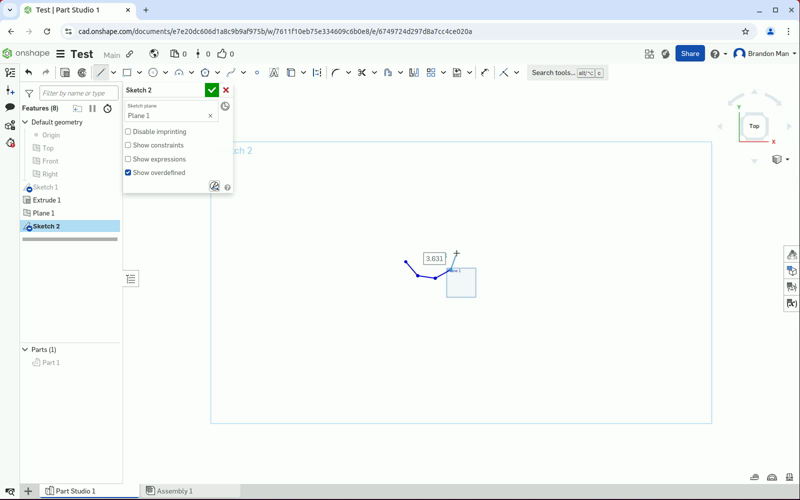
click(456, 252)
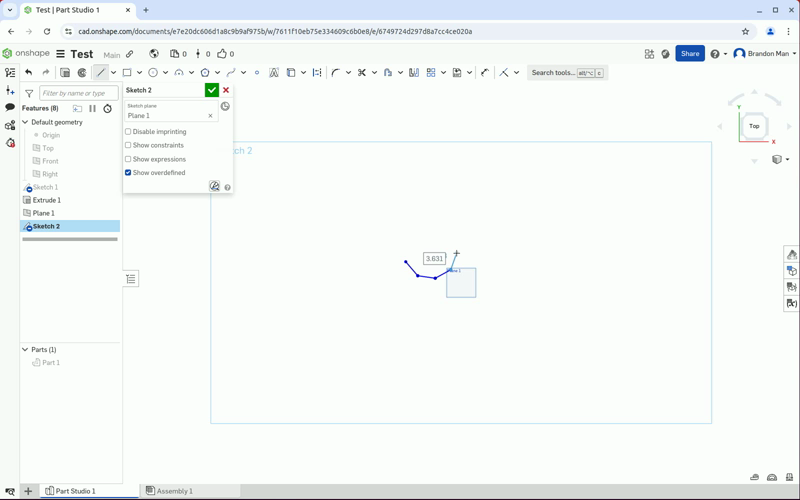
key_up(shift)
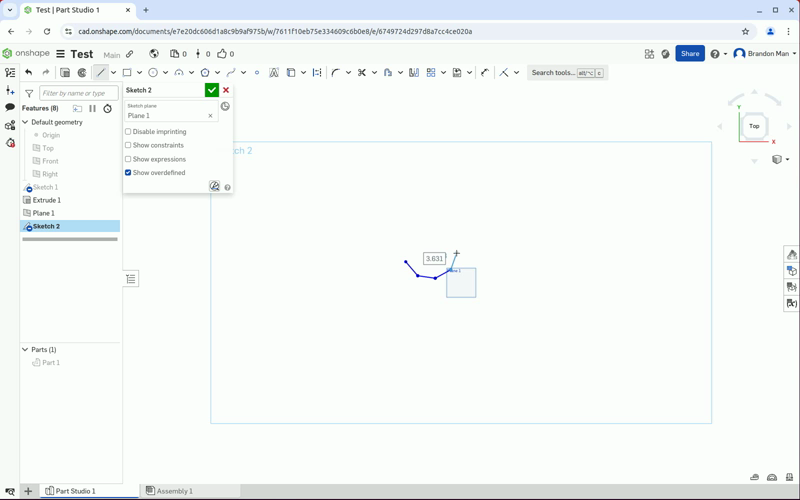
key_down(shift)
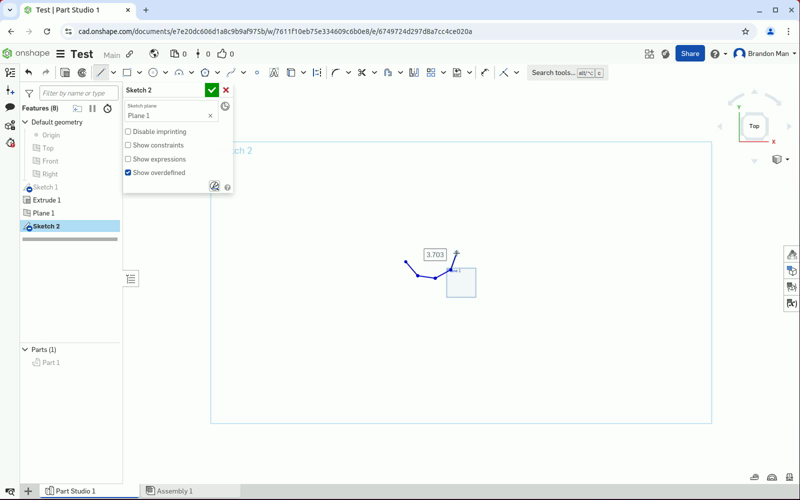
mouse_move(486, 252)
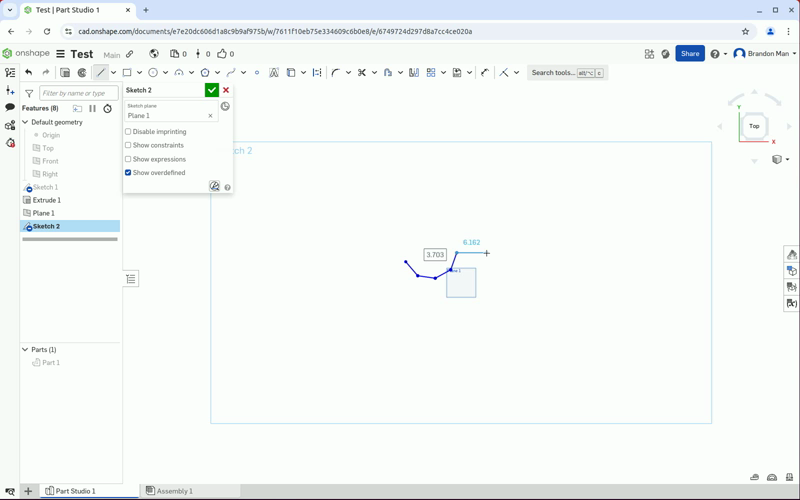
mouse_move(450, 236)
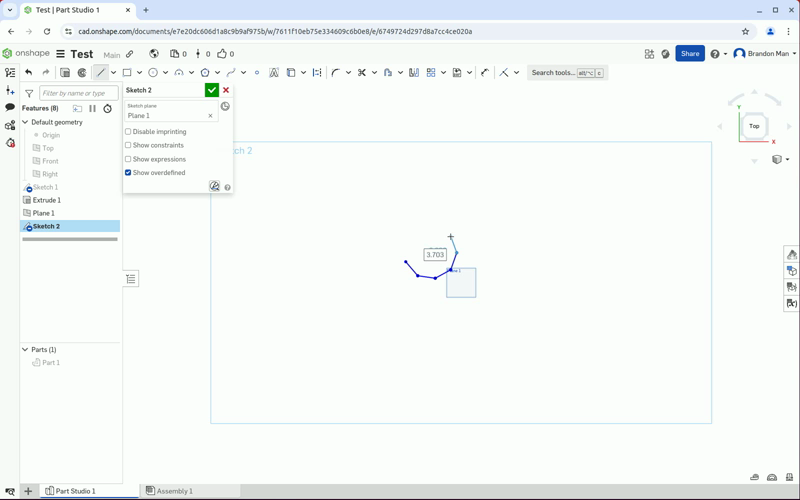
click(450, 236)
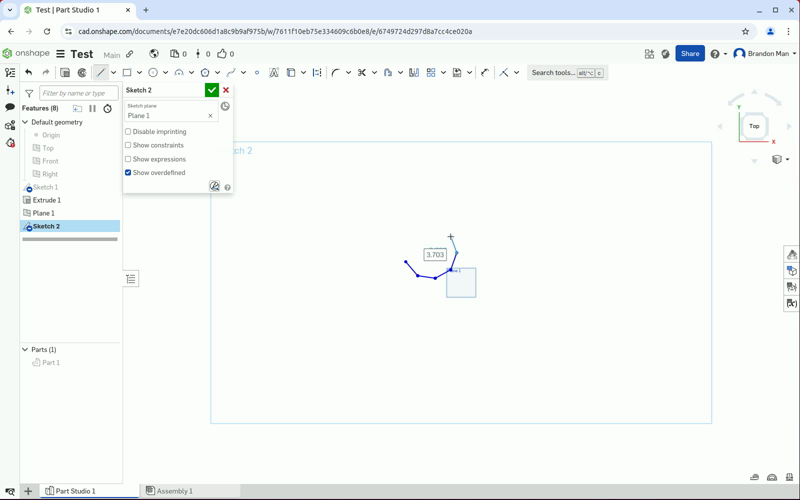
key_up(shift)
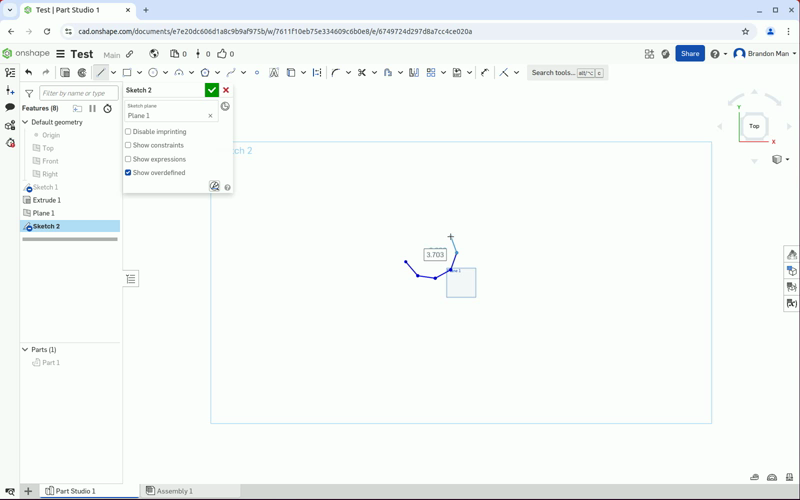
key_down(shift)
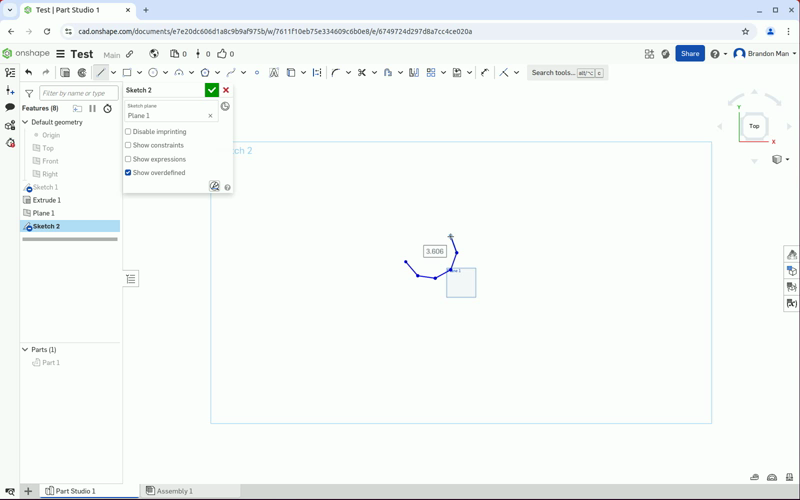
mouse_move(480, 236)
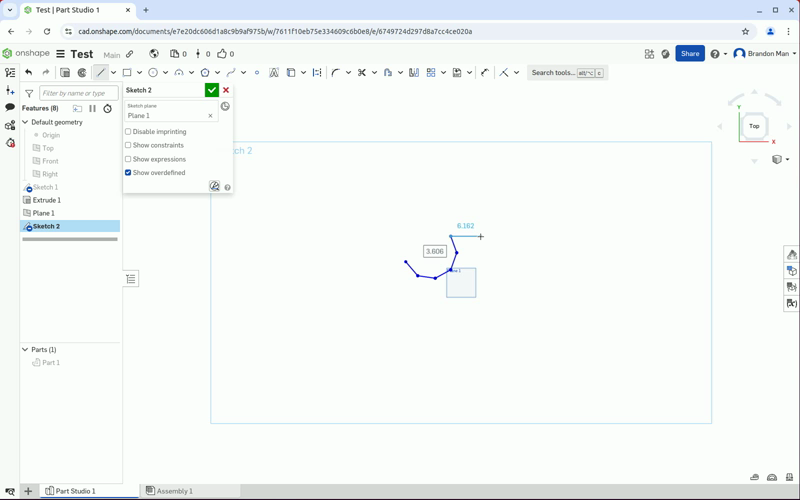
mouse_move(435, 226)
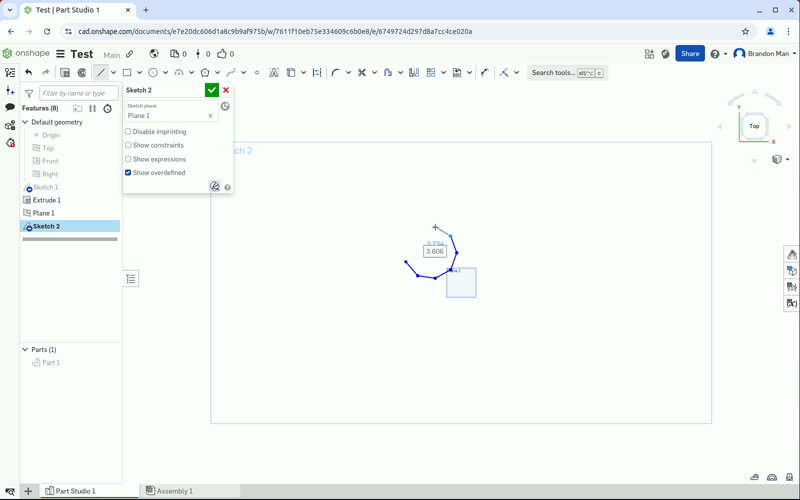
click(435, 226)
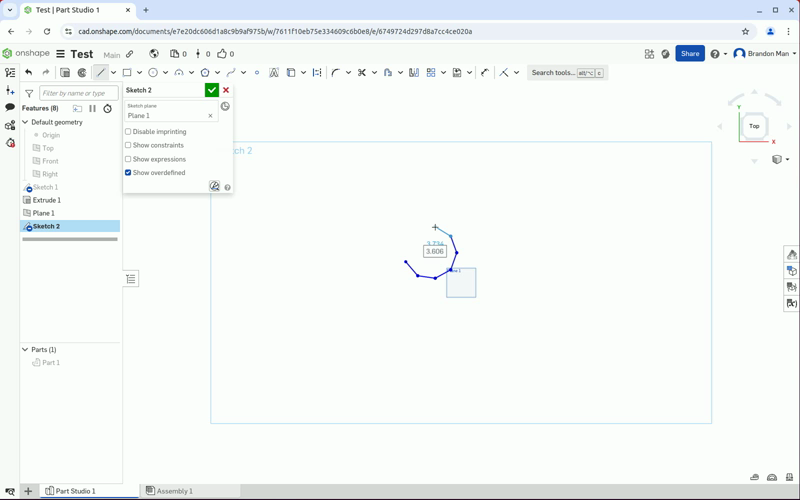
key_up(shift)
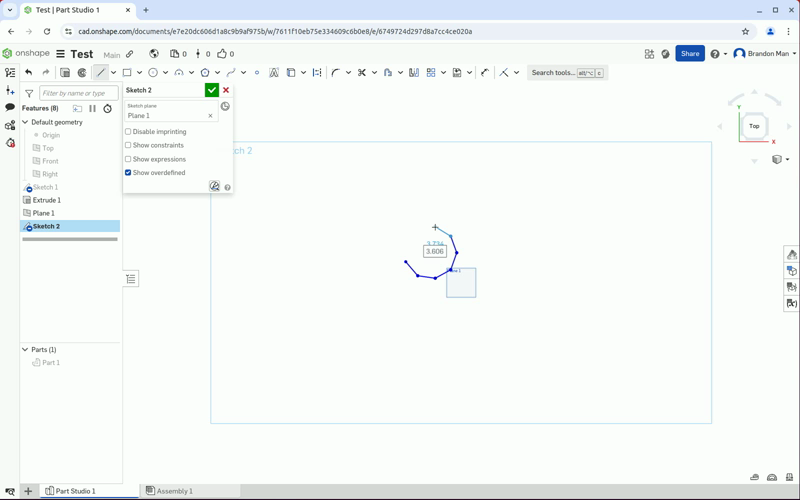
key_down(shift)
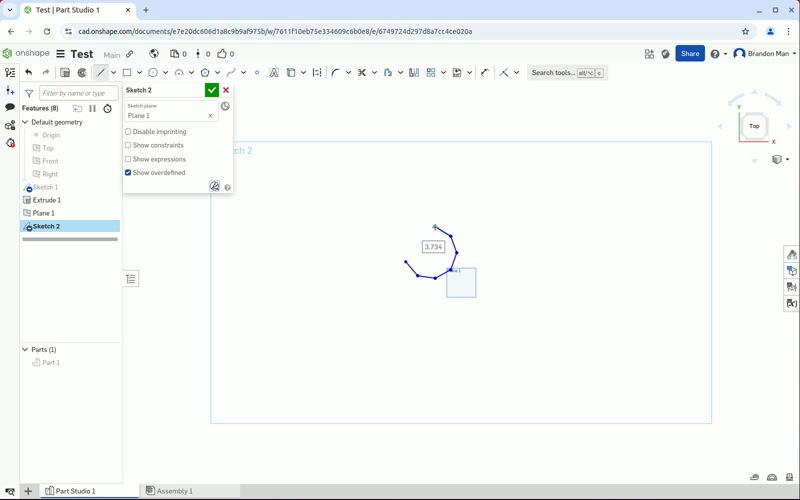
mouse_move(465, 226)
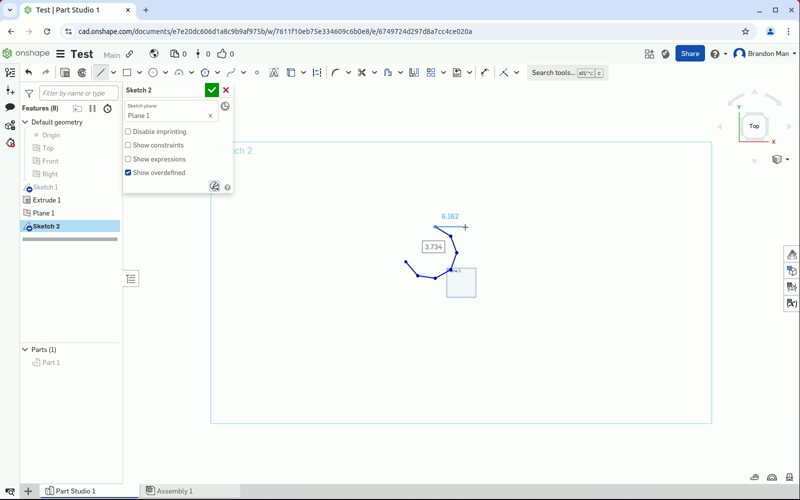
mouse_move(417, 230)
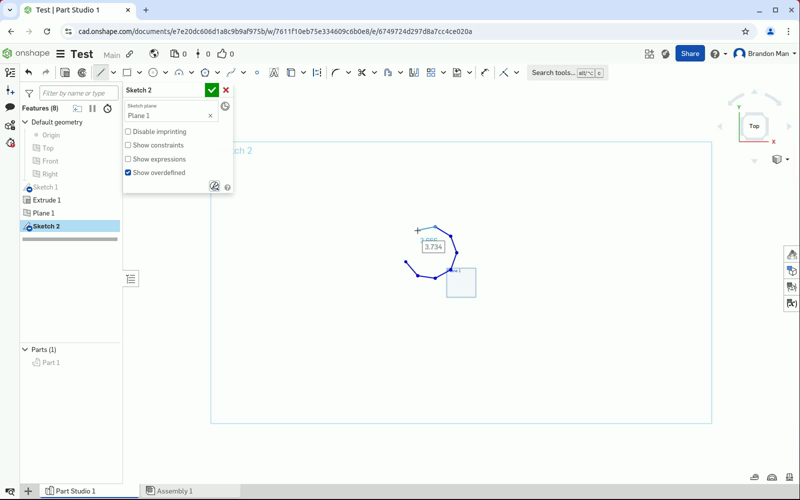
click(417, 230)
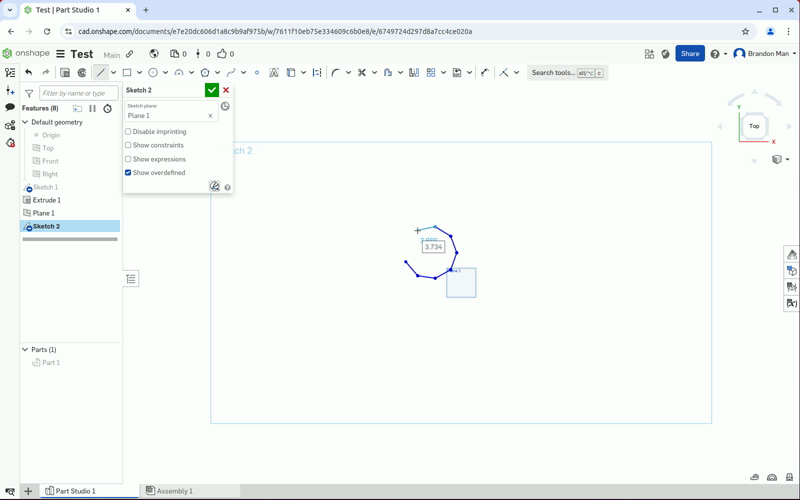
key_up(shift)
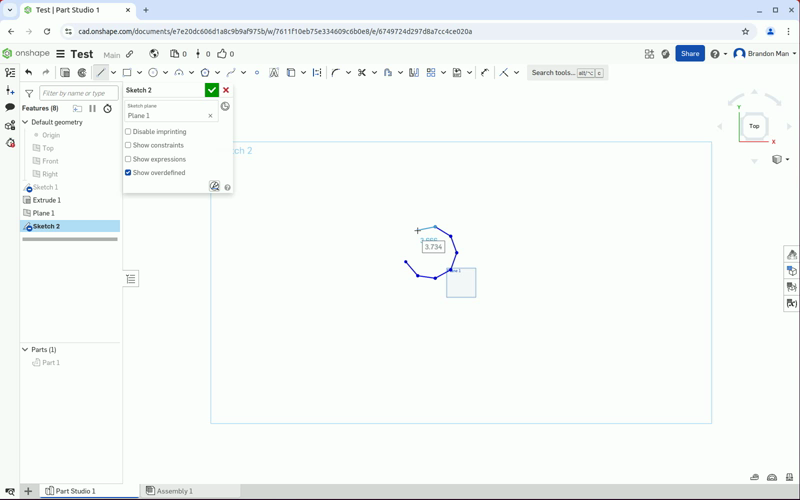
key_down(shift)
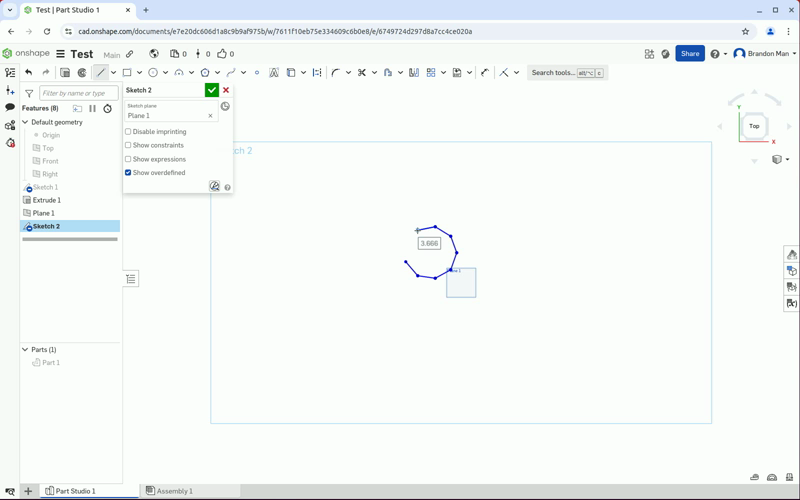
mouse_move(447, 230)
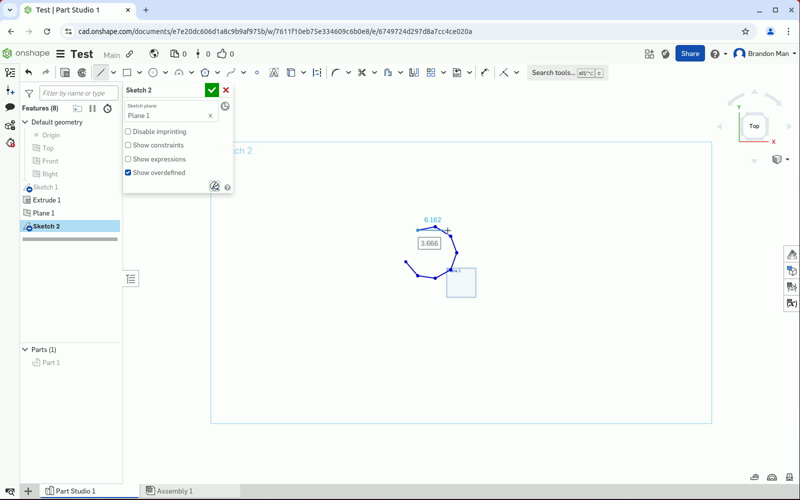
mouse_move(405, 243)
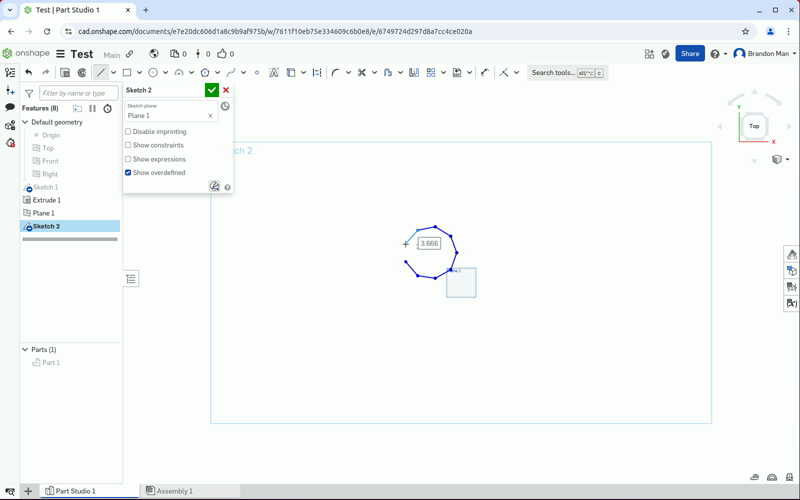
click(405, 243)
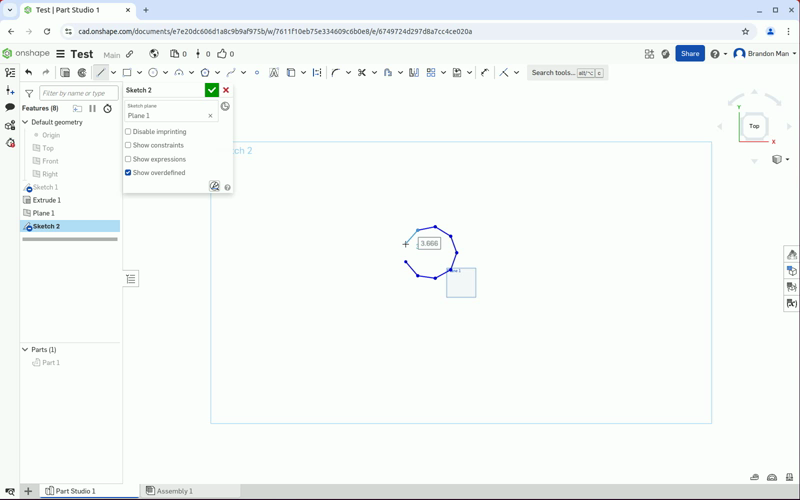
key_up(shift)
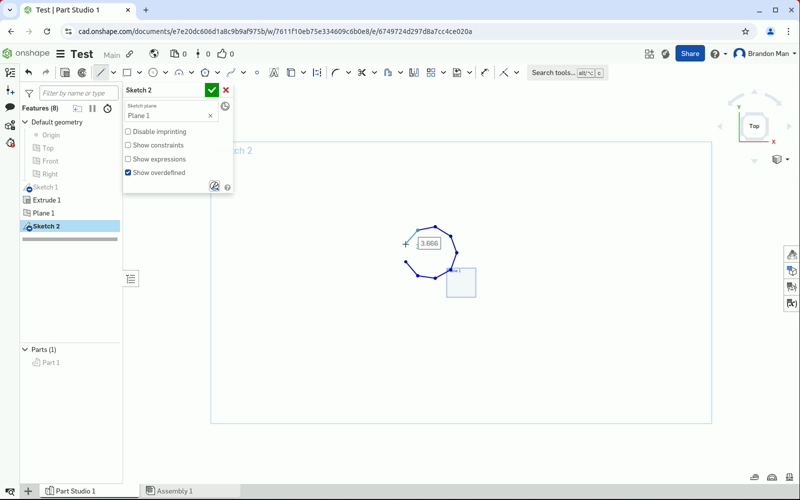
mouse_move(435, 243)
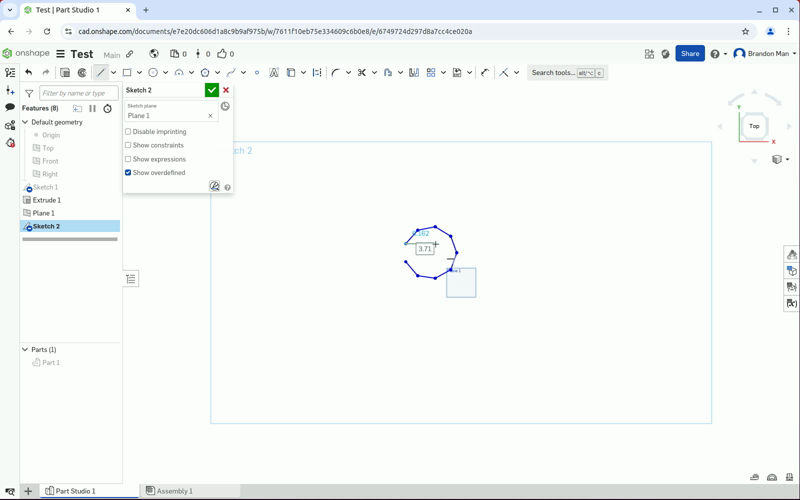
key_down(shift)
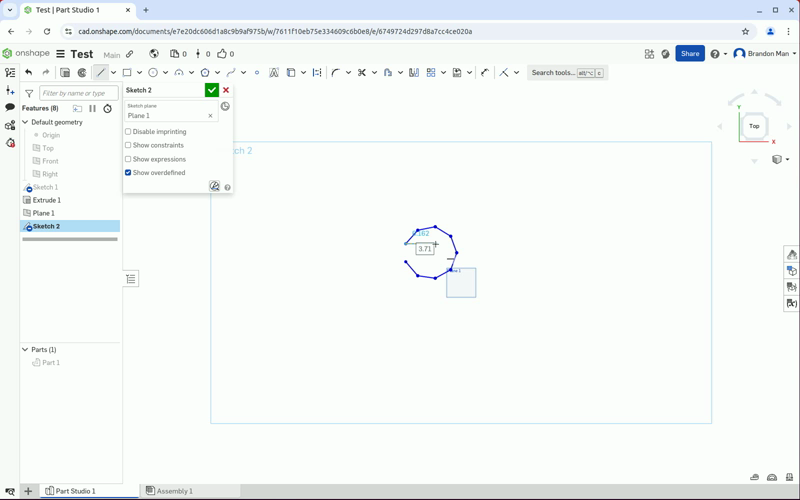
mouse_move(405, 261)
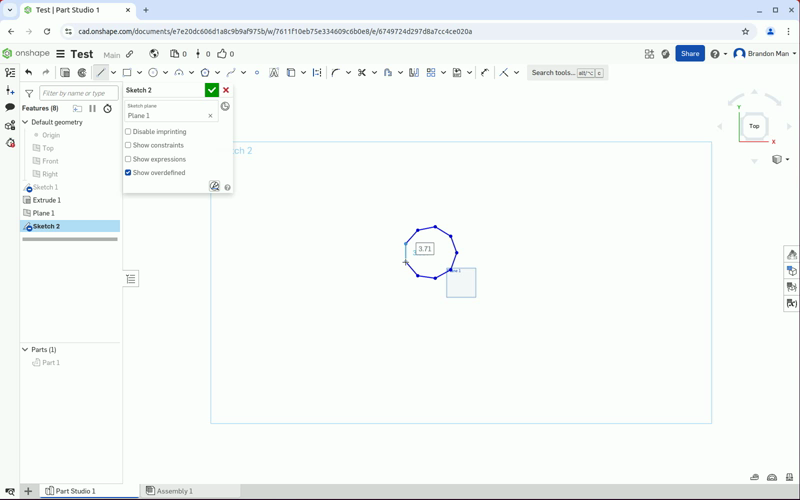
key_up(shift)
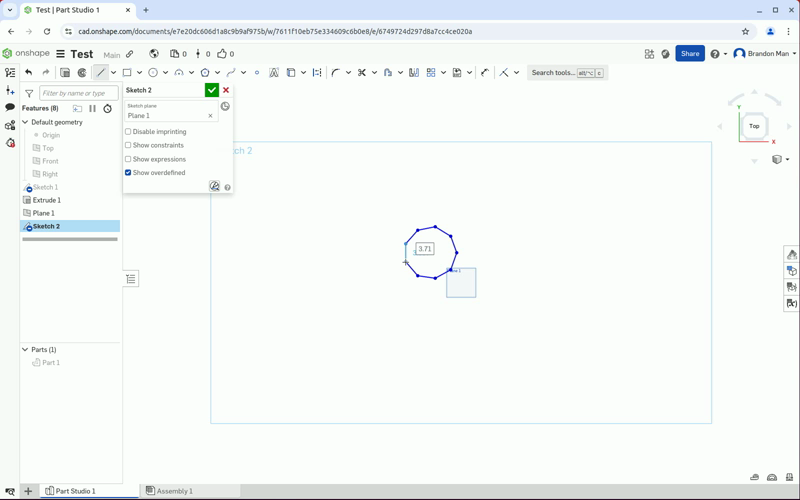
click(405, 261)
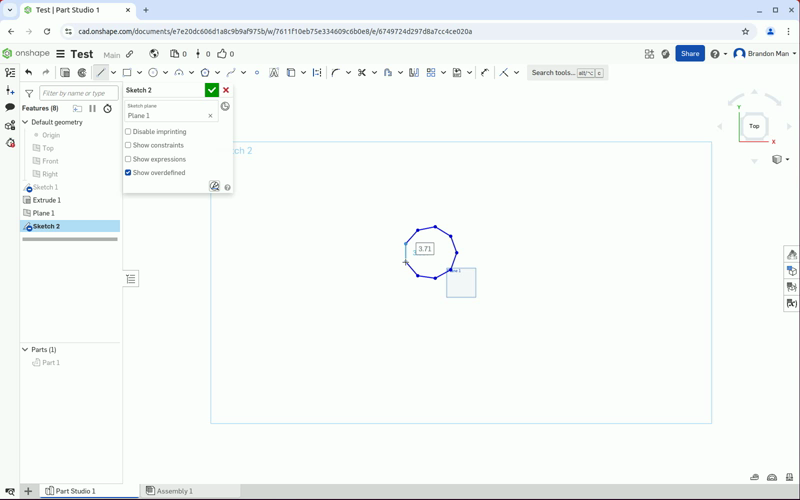
key(esc)
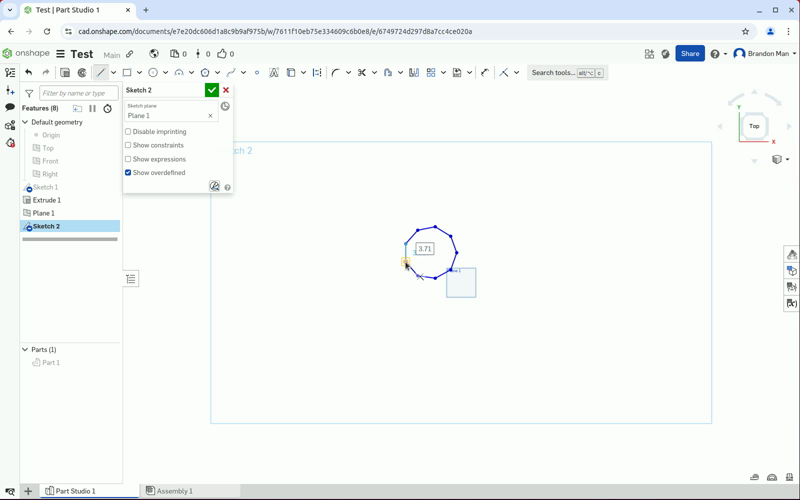
mouse_move(449, 252)
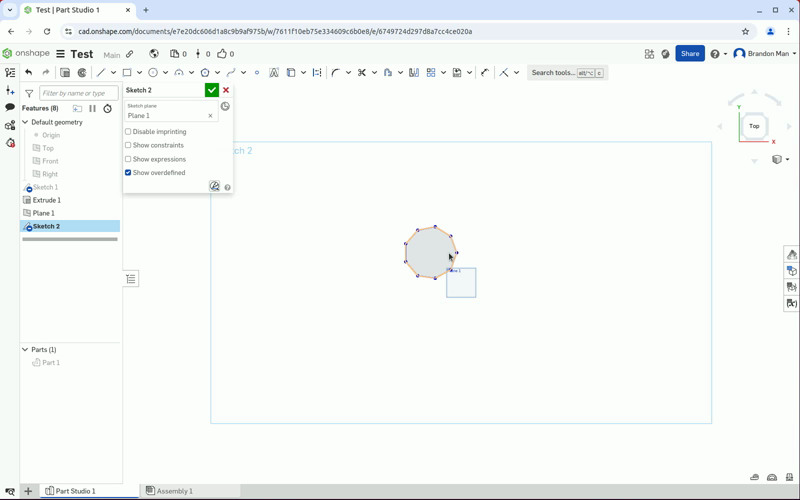
click(449, 252)
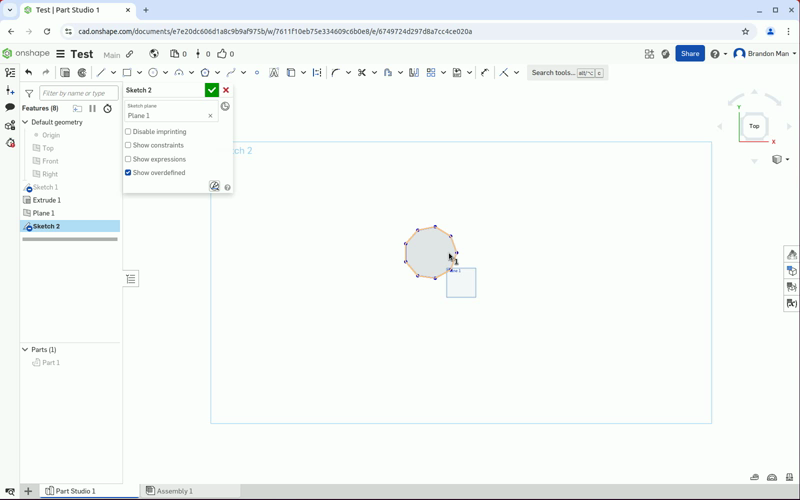
mouse_move(73, 352)
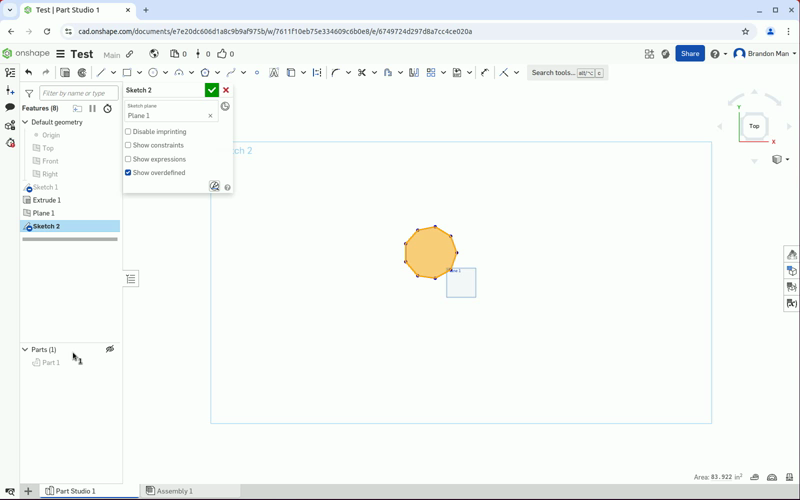
key(shift+y)
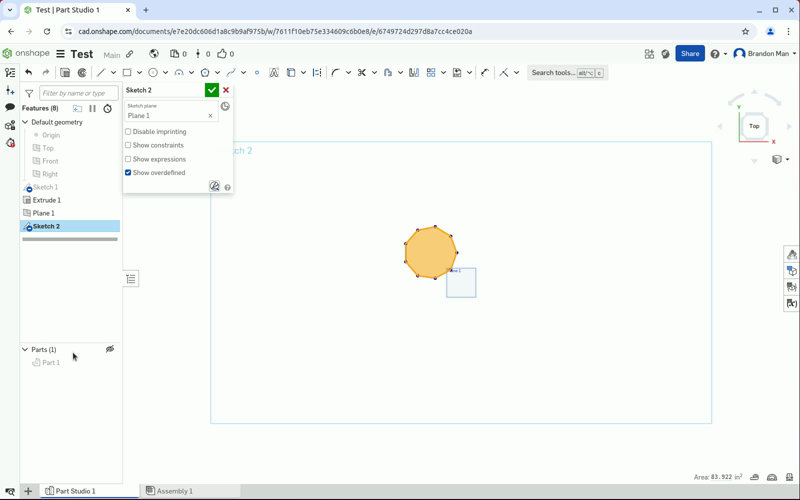
key(shift+e)
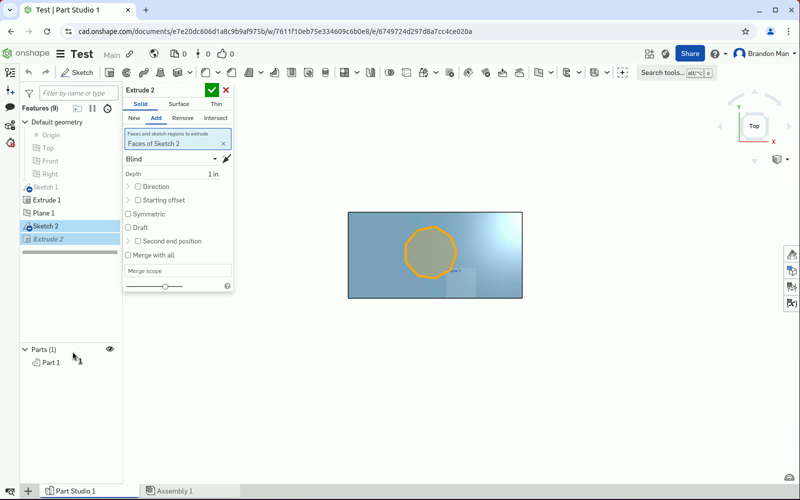
mouse_move(143, 106)
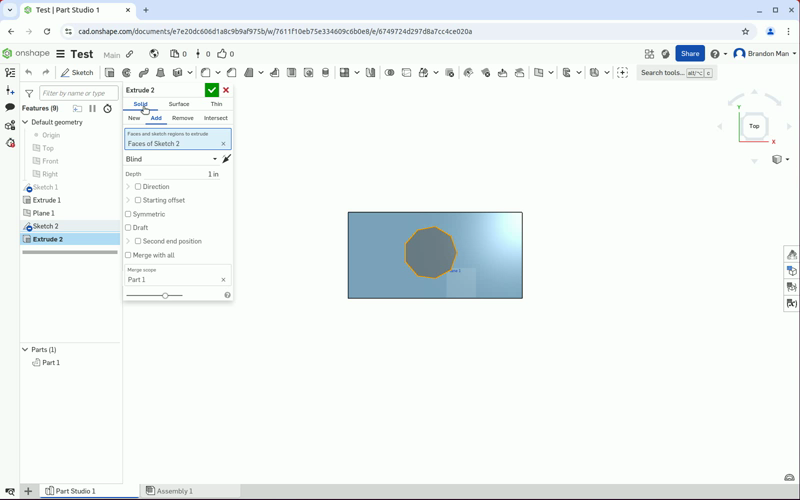
click(143, 106)
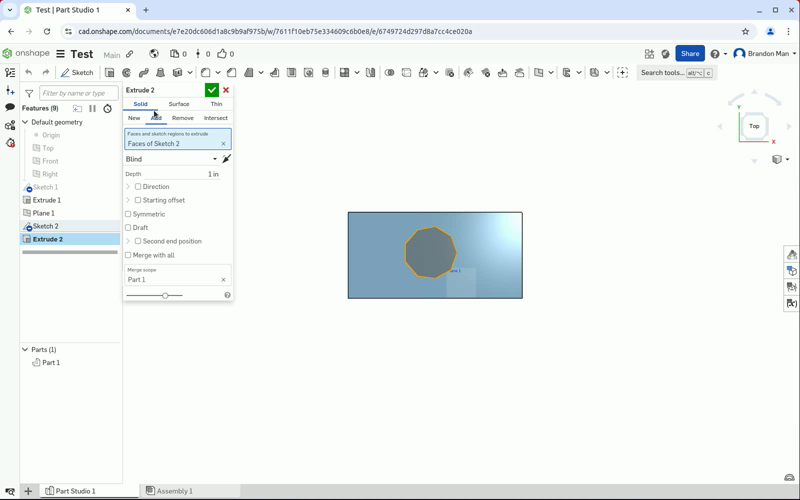
mouse_move(186, 120)
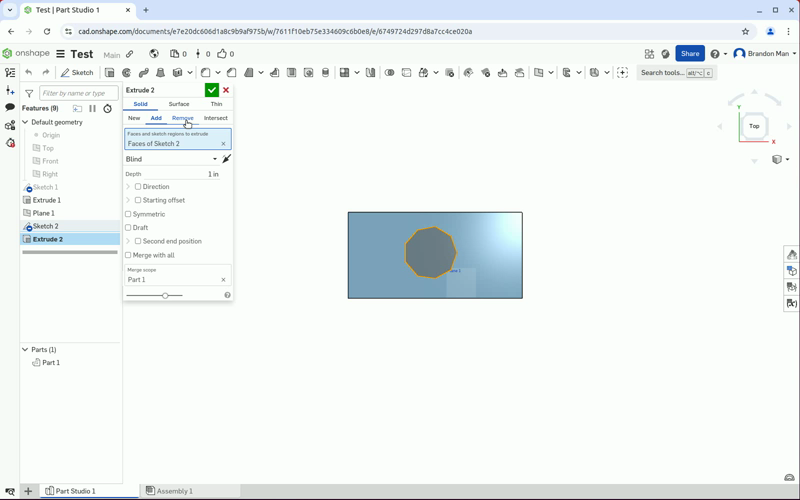
click(186, 120)
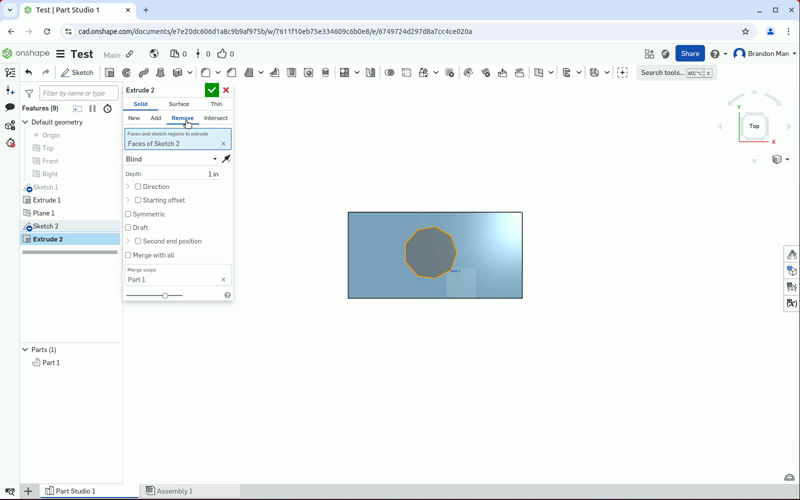
key(tab, 4)
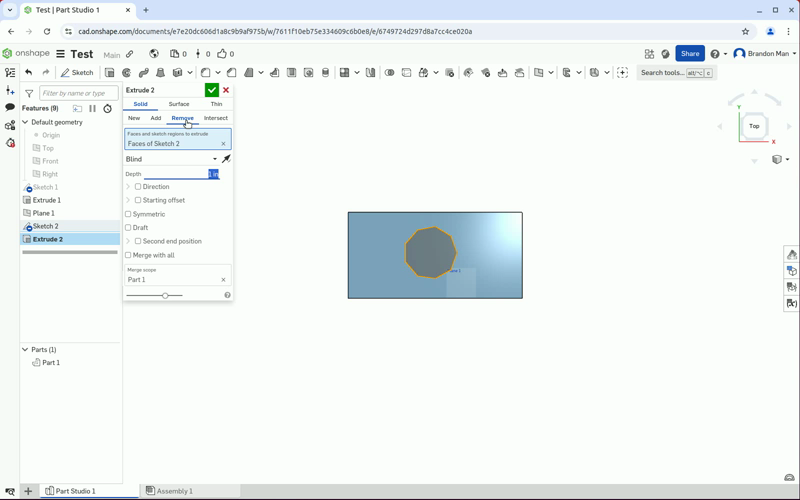
text(8.906)
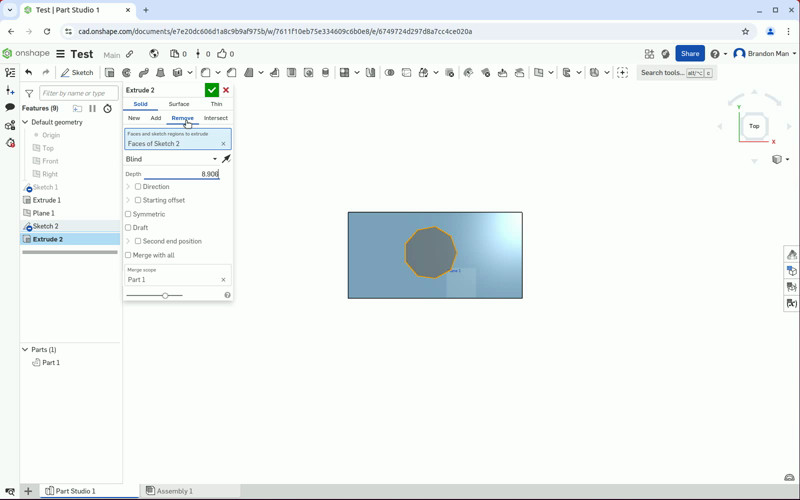
key(tab, 6)
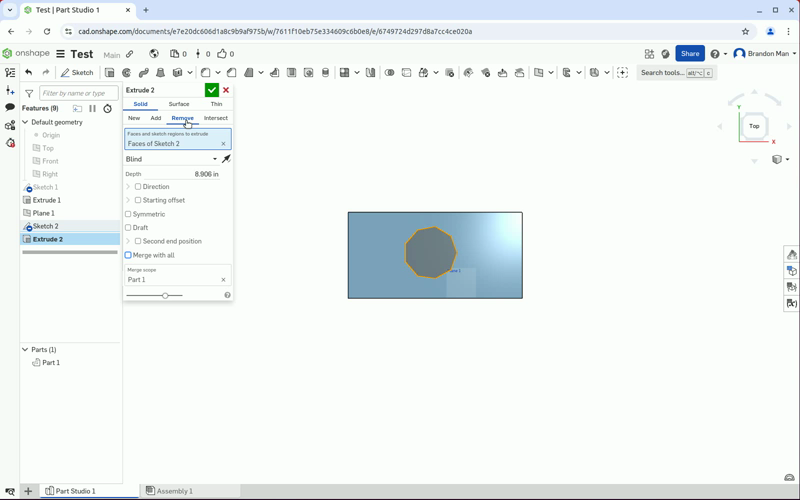
key(space)
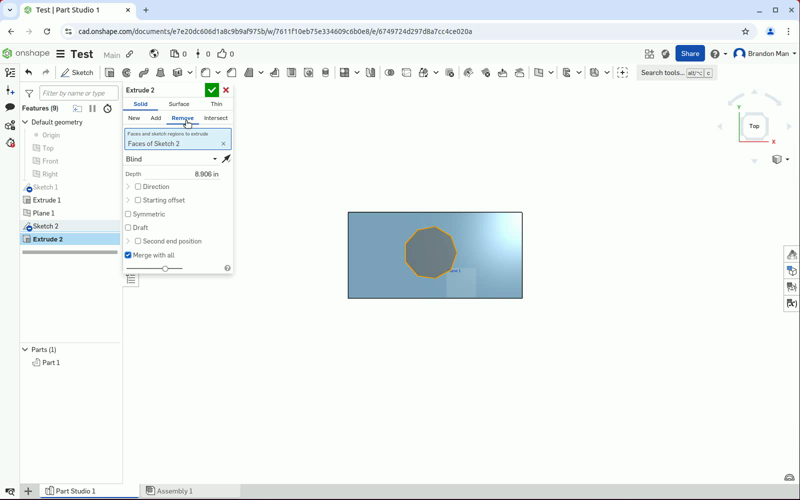
key(enter)
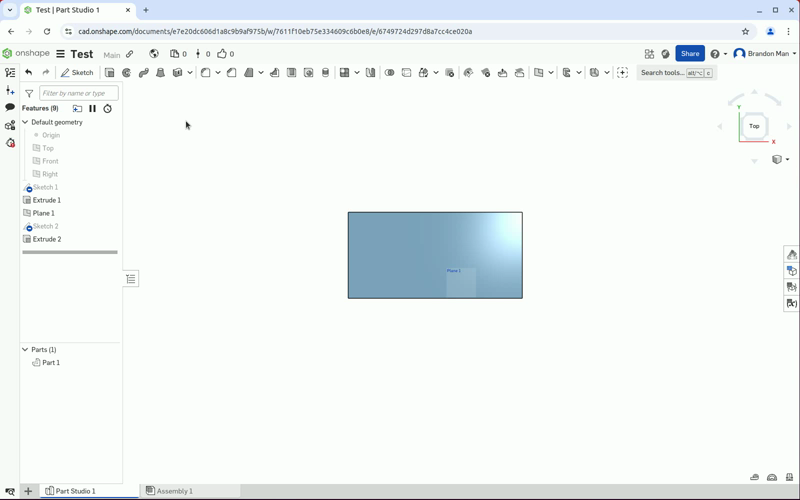
key(shift+h)
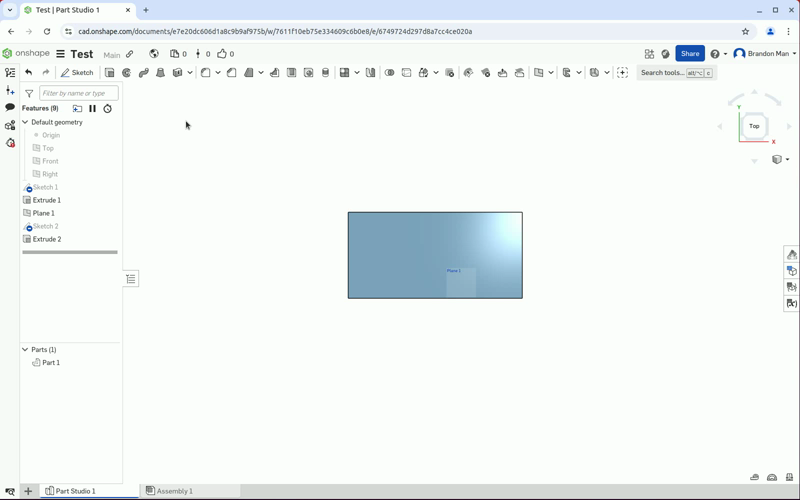
key(shift+h)
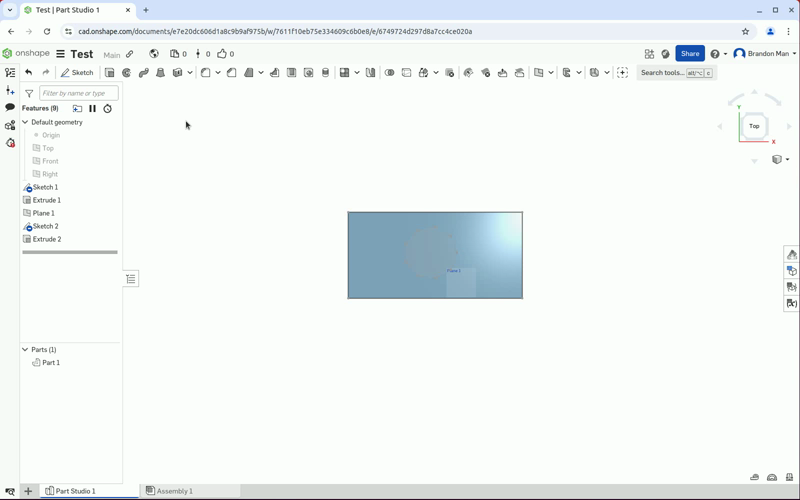
key(shift+7)
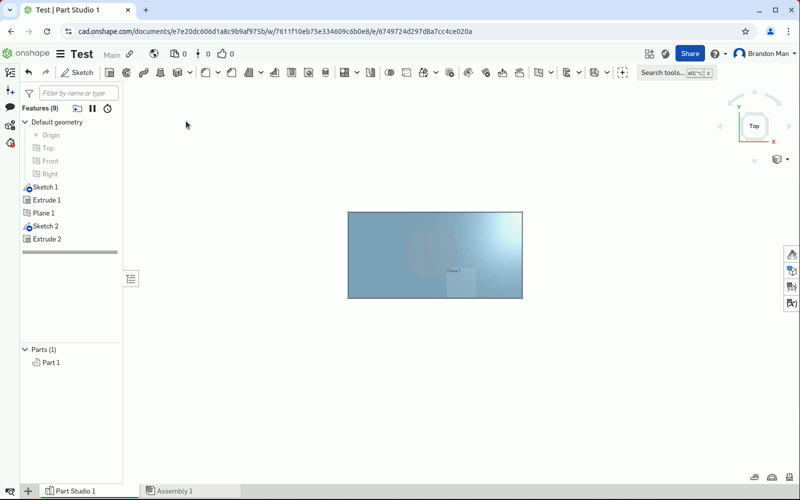
key(up, 3)
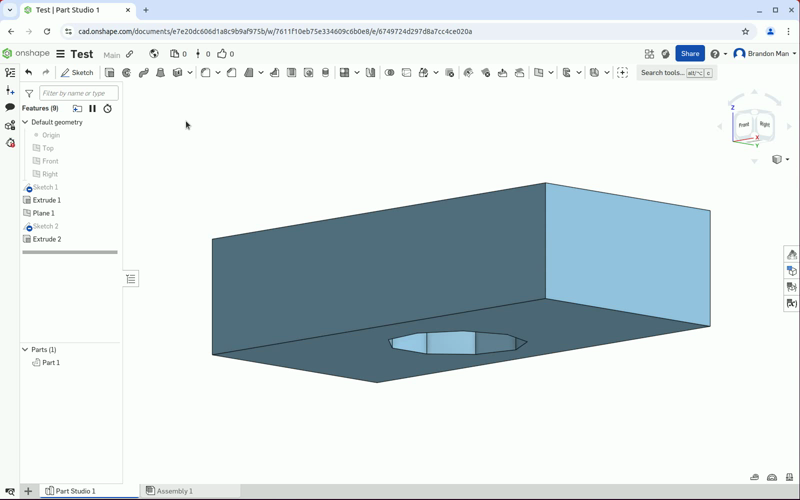
key(left, 3)
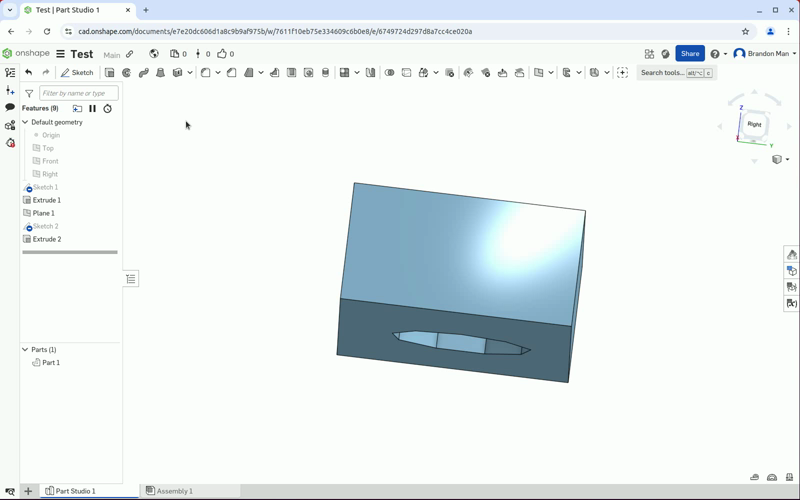
key(right, 3)
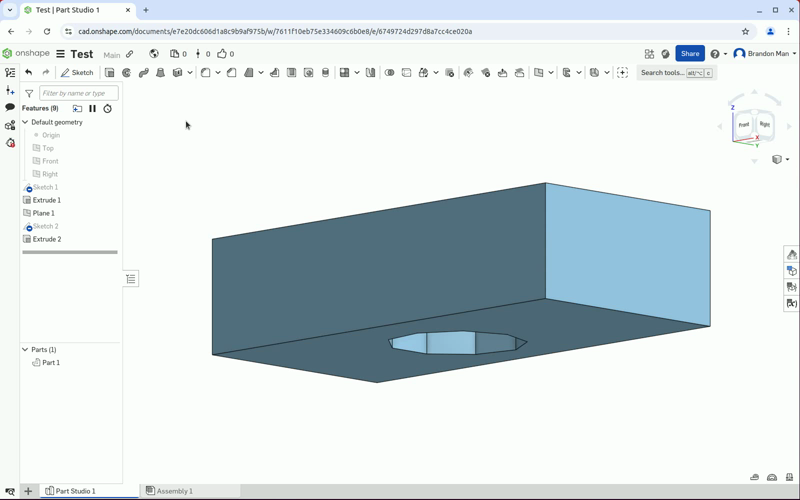
key(down, 3)
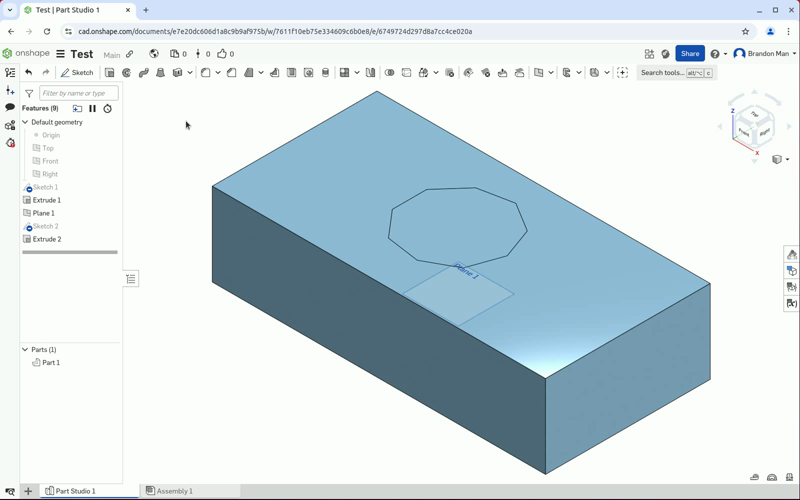
mouse_move(73, 189)
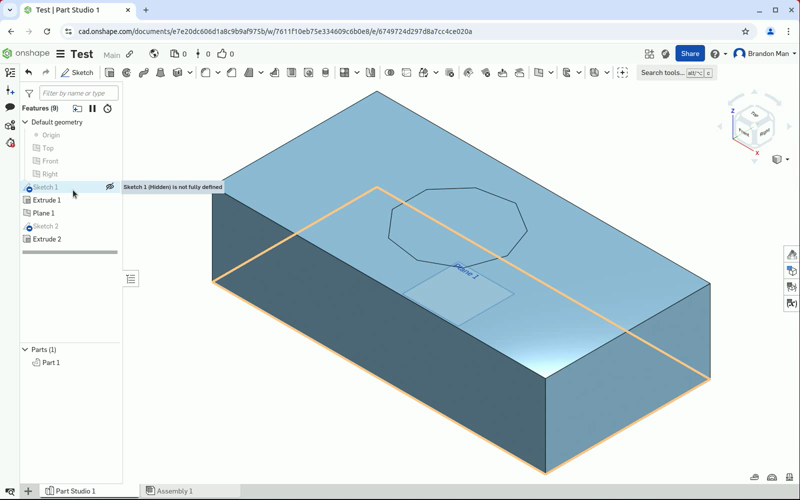
click(73, 189)